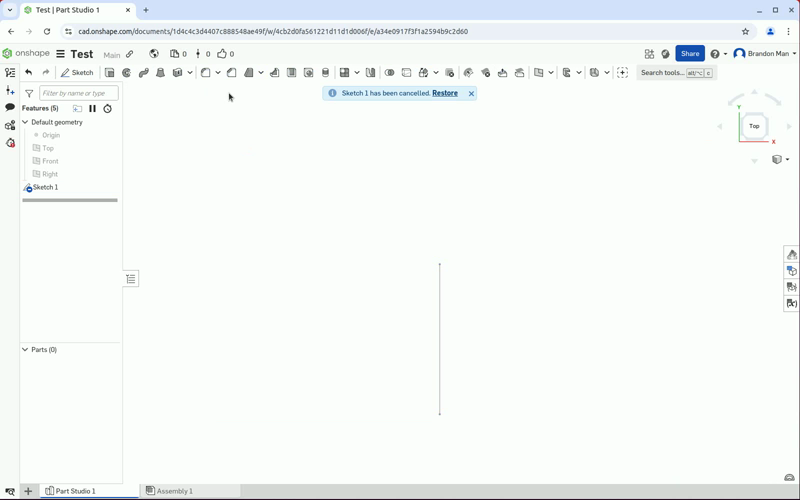
key(shift+h)
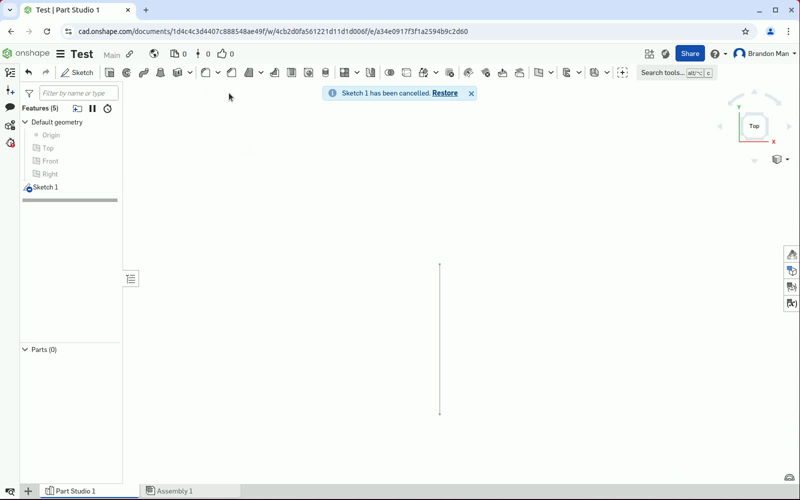
key(shift+s)
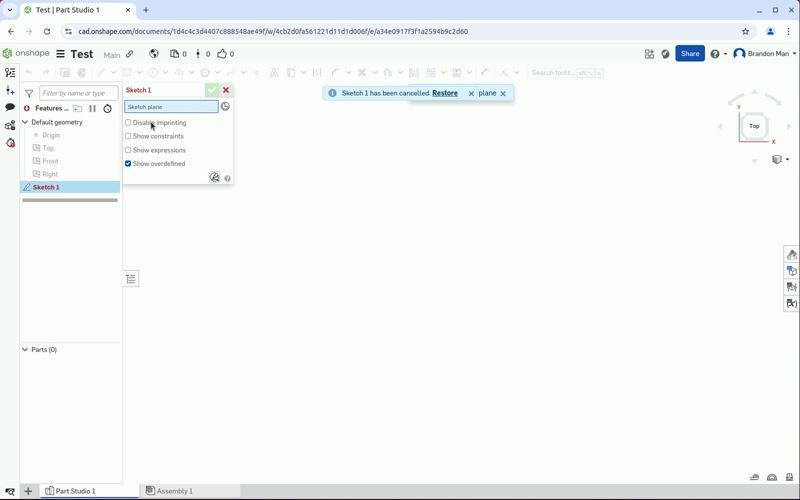
mouse_move(73, 150)
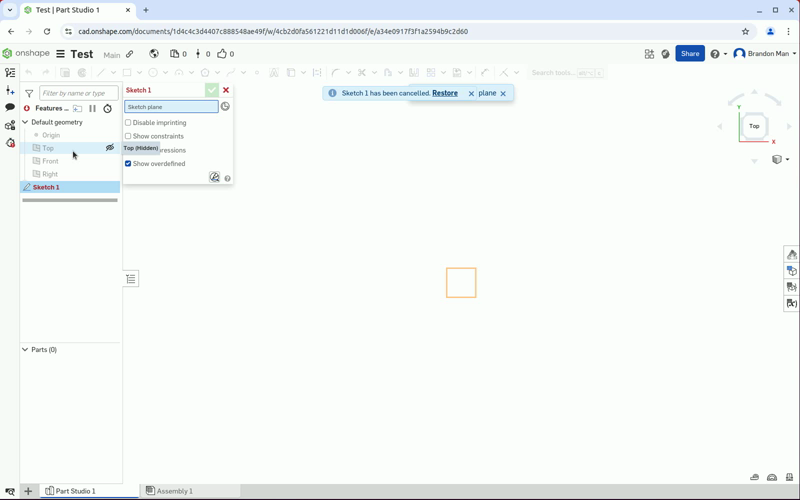
click(73, 150)
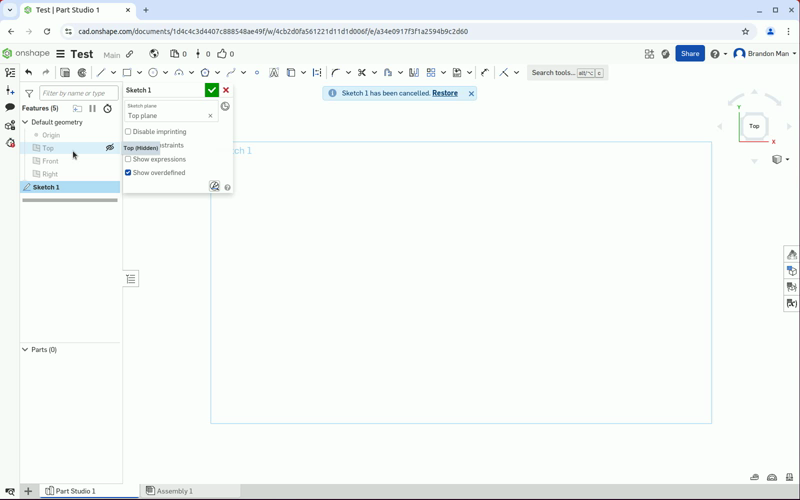
mouse_move(73, 352)
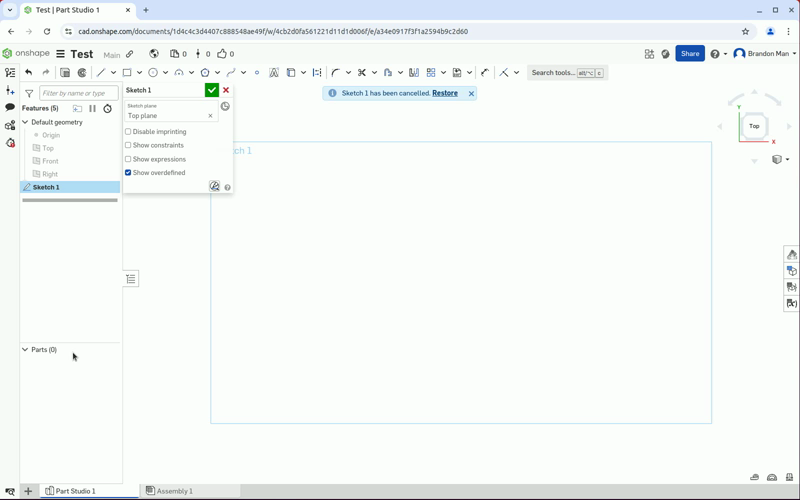
key(y)
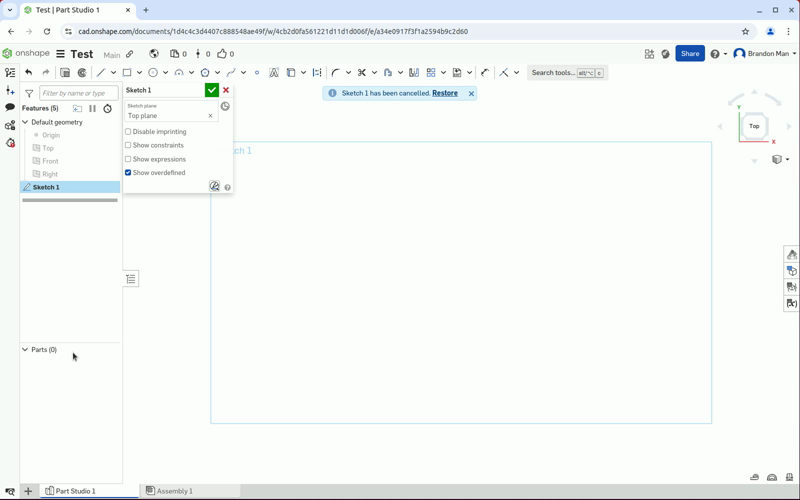
key(l)
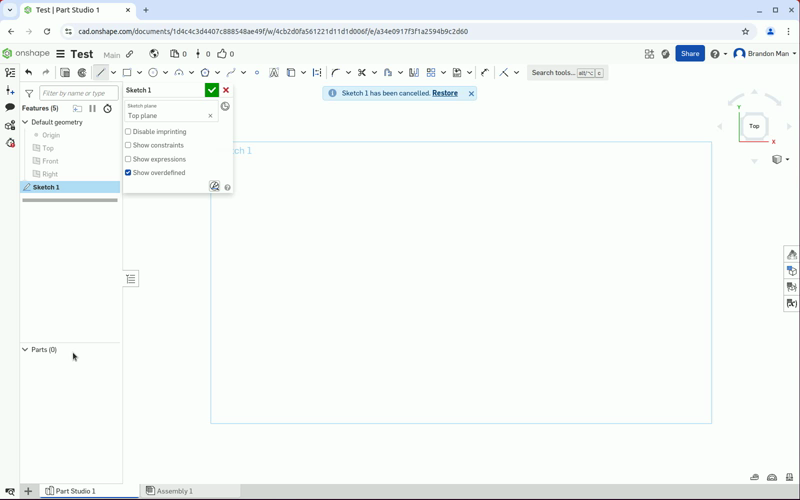
key_down(shift)
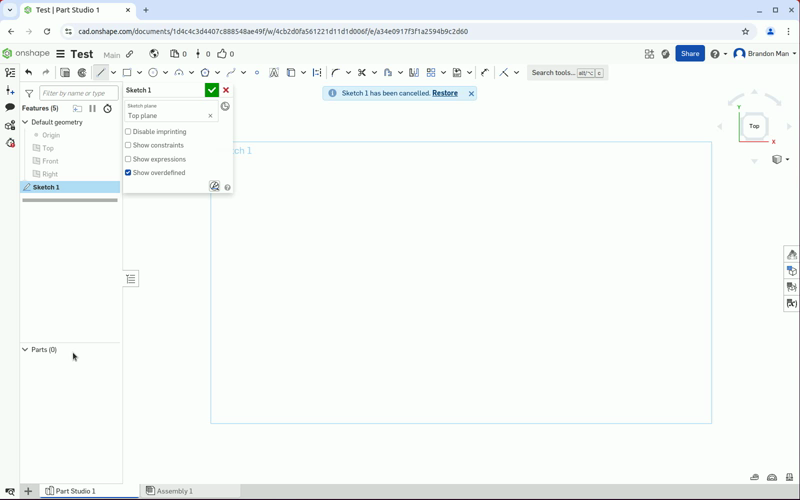
mouse_move(460, 387)
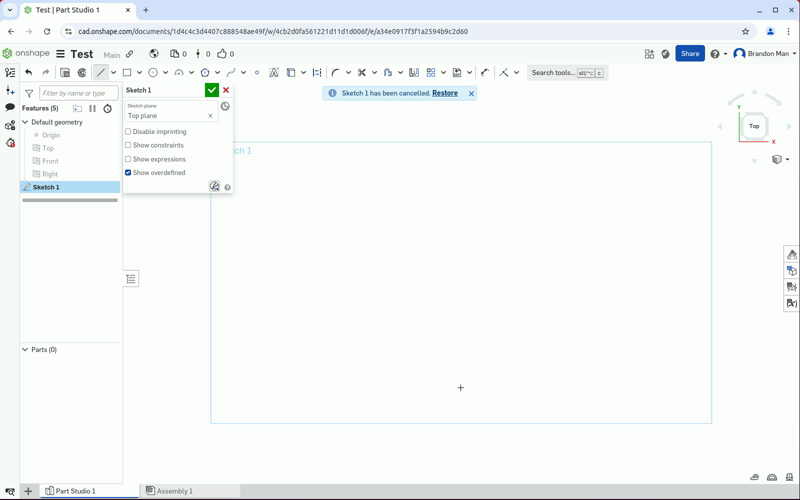
click(460, 387)
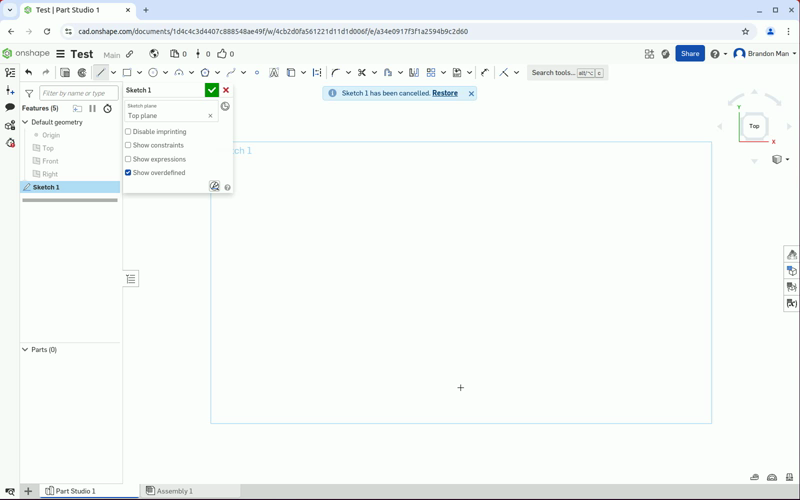
key_up(shift)
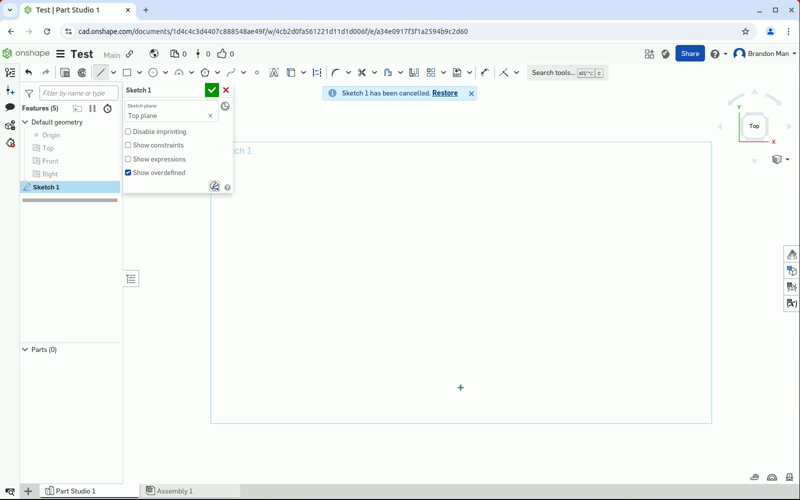
key_down(shift)
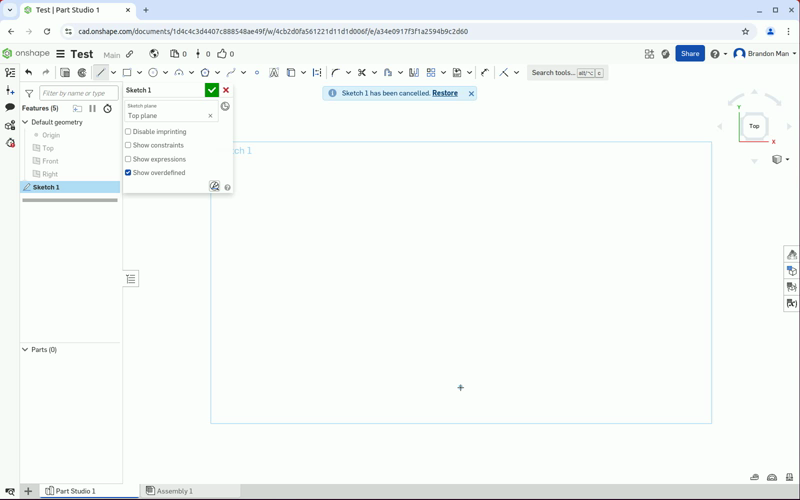
mouse_move(565, 387)
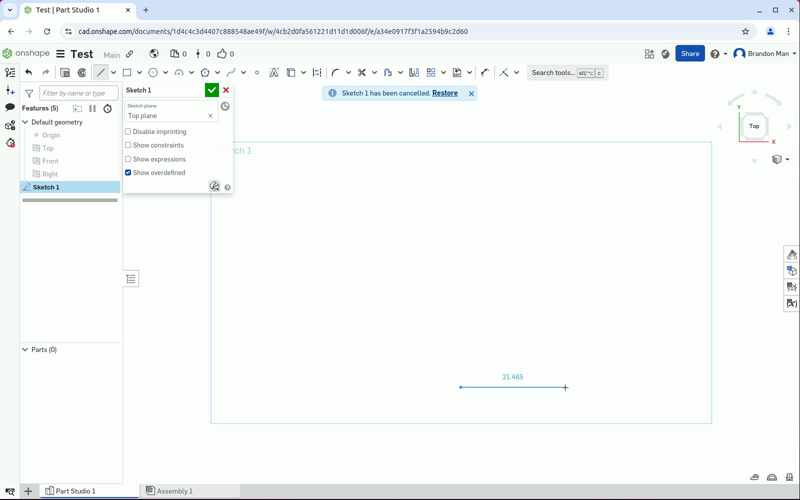
click(565, 387)
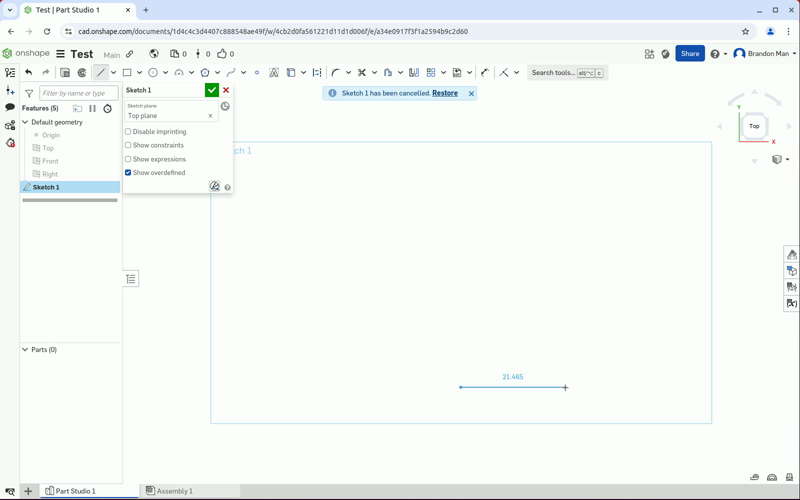
key_up(shift)
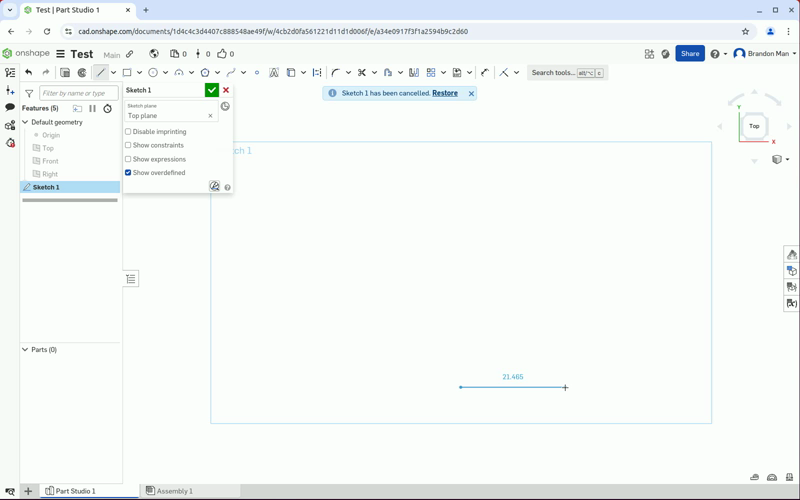
key_down(shift)
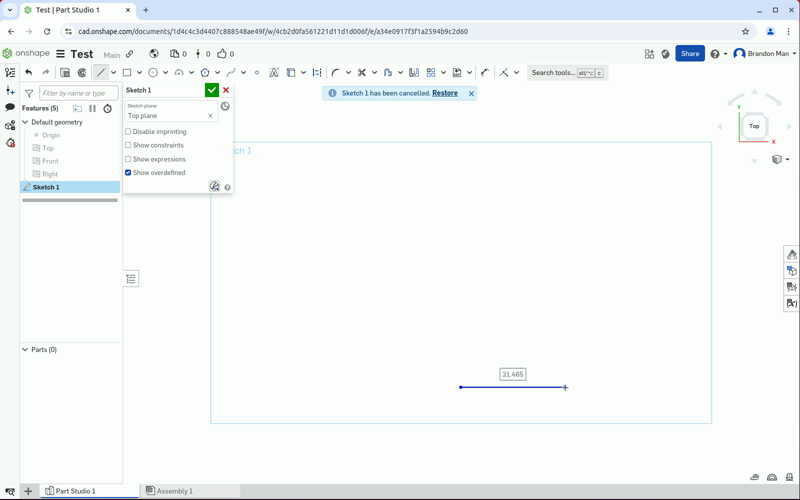
mouse_move(565, 282)
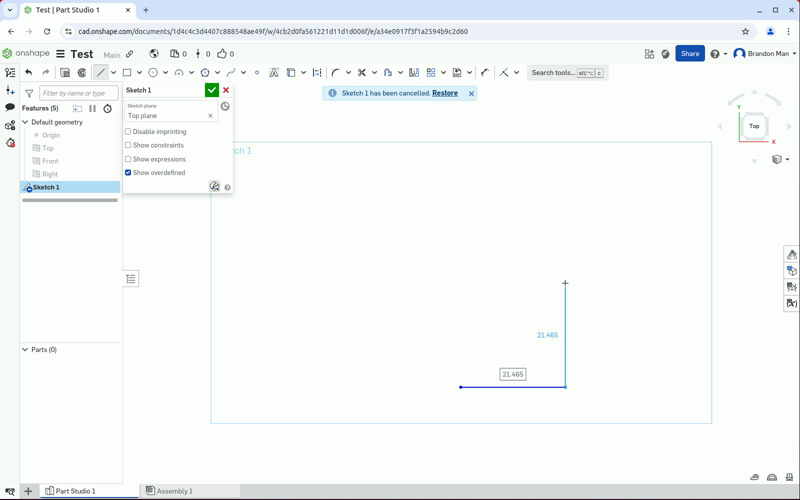
click(565, 282)
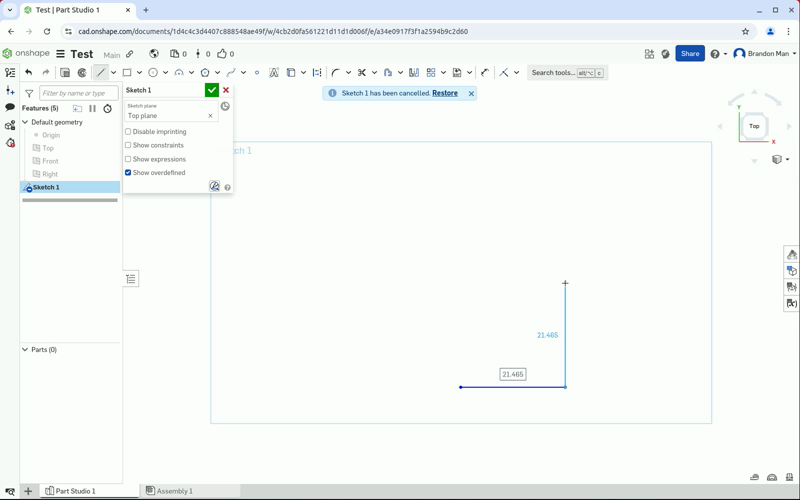
key_up(shift)
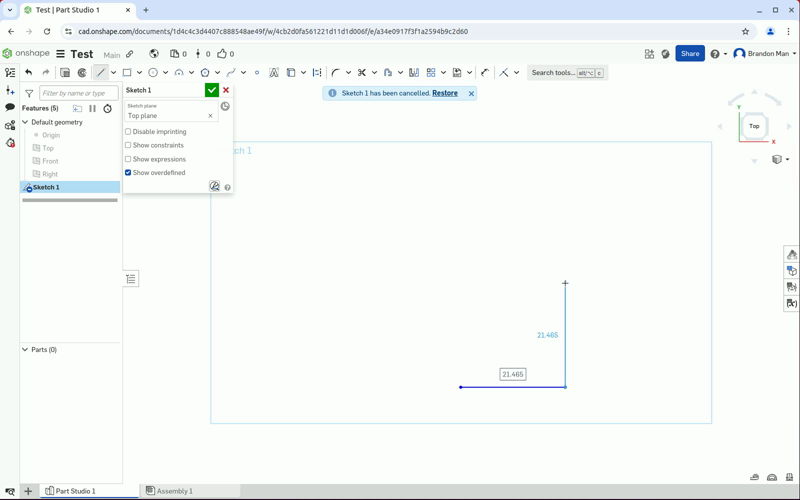
key_down(shift)
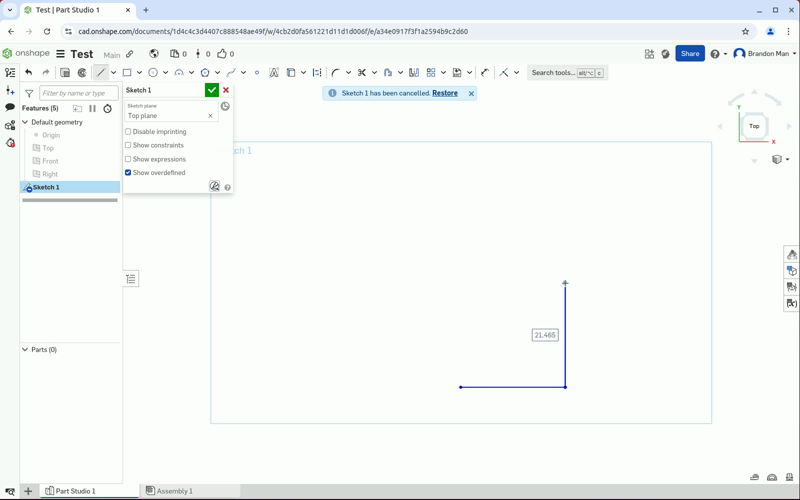
mouse_move(460, 282)
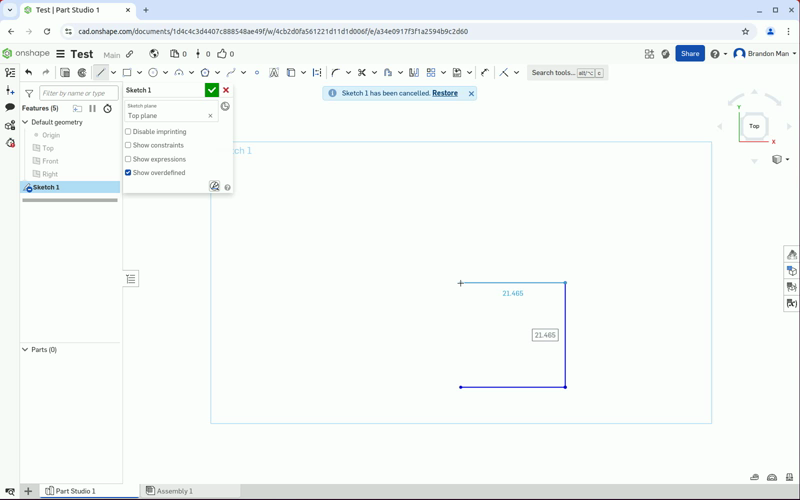
click(460, 282)
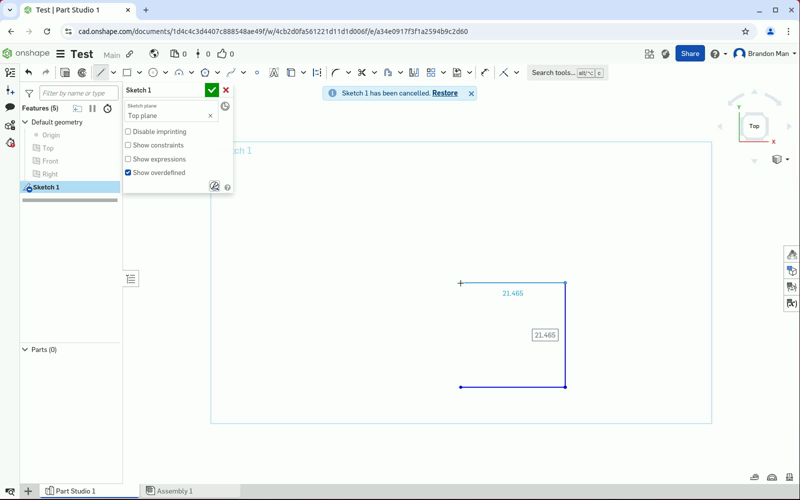
key_up(shift)
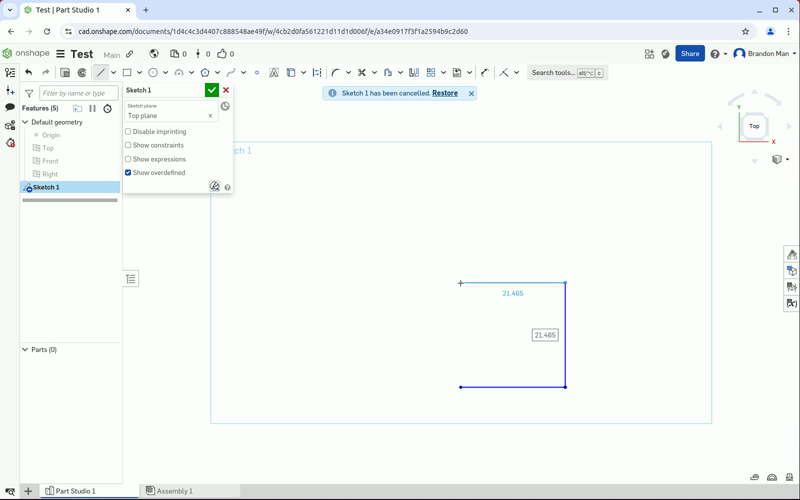
key_down(shift)
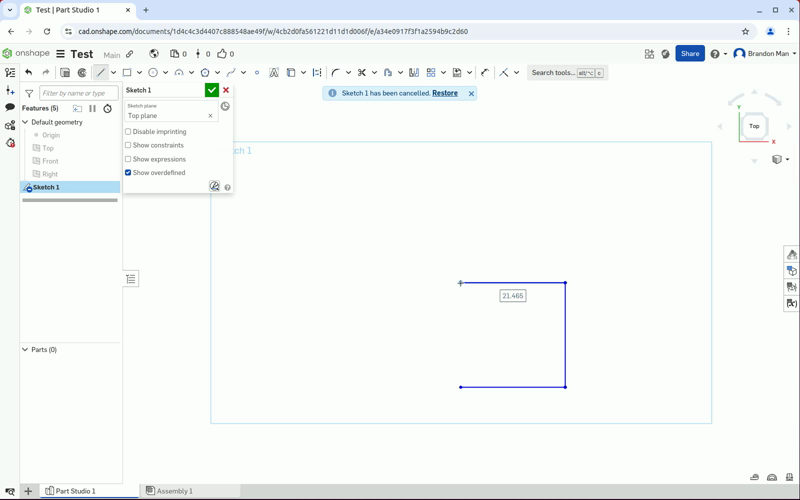
mouse_move(460, 387)
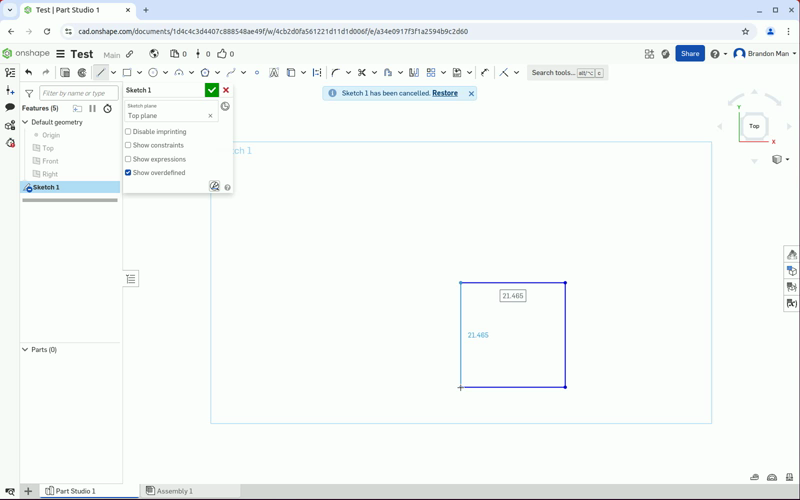
key_up(shift)
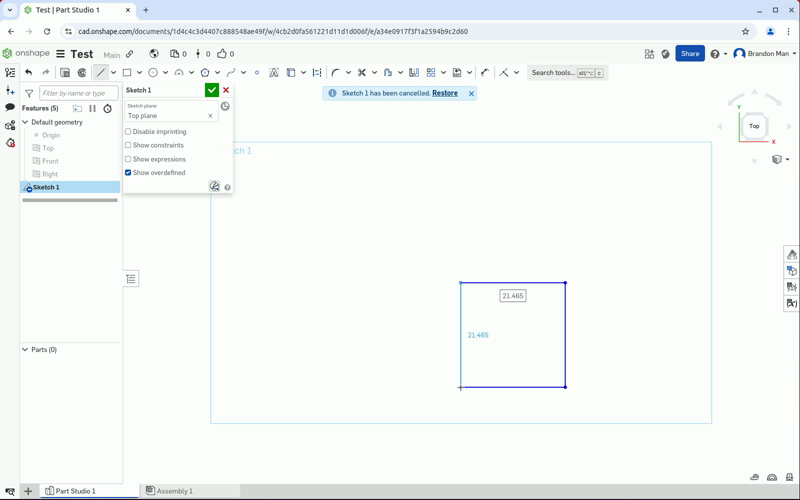
click(460, 387)
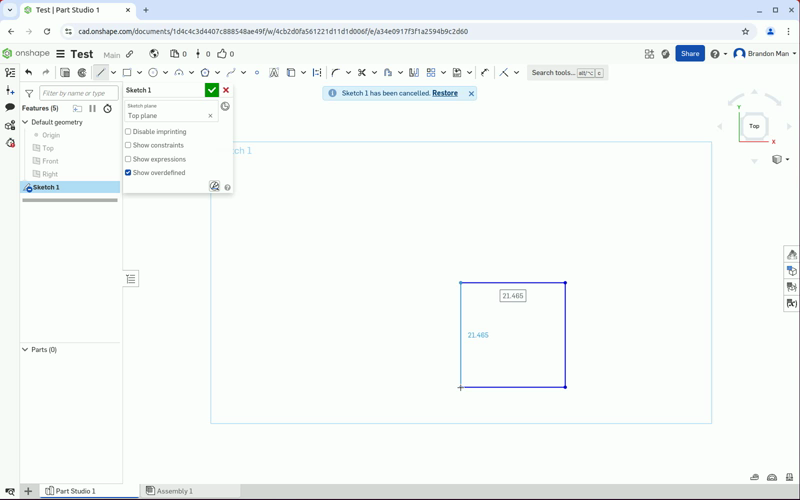
key(esc)
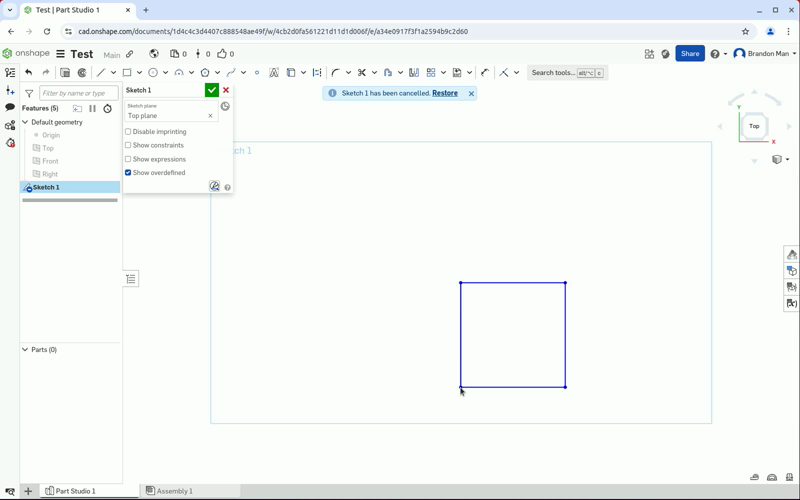
mouse_move(546, 362)
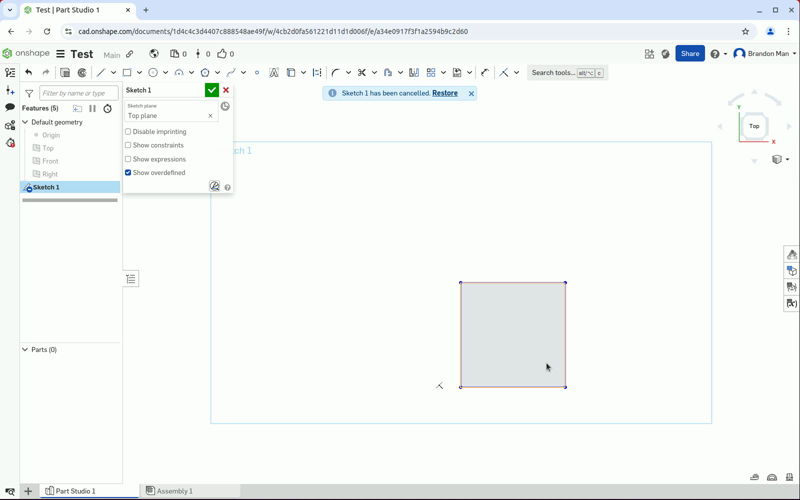
click(546, 362)
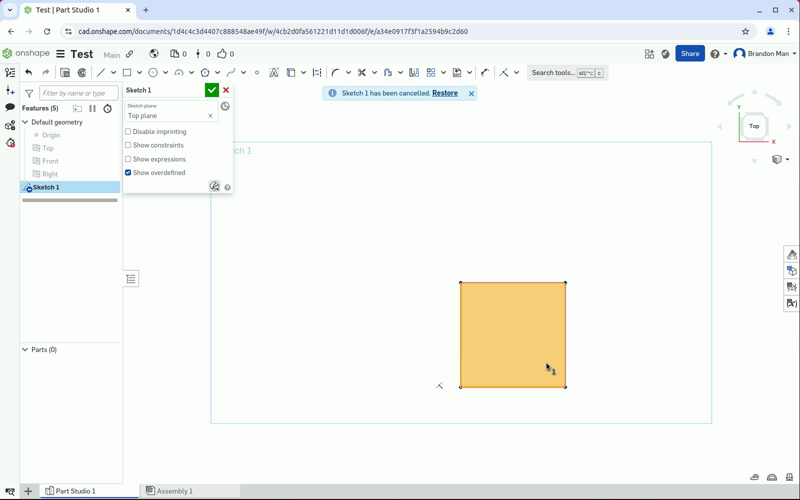
mouse_move(73, 352)
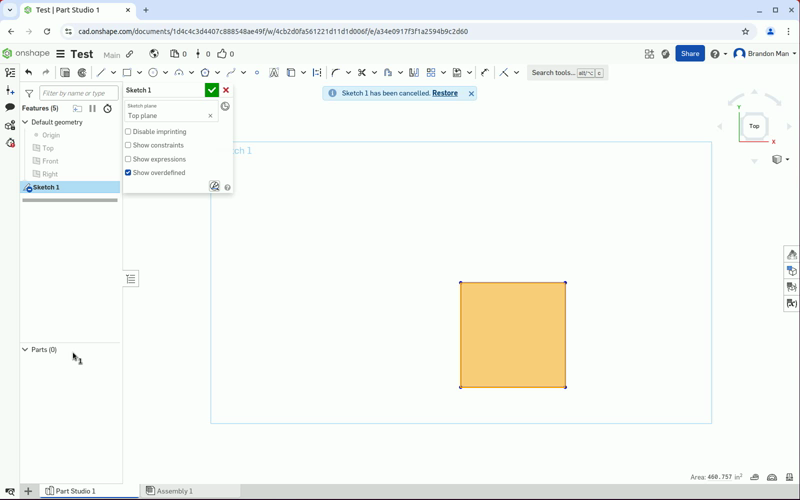
key(shift+y)
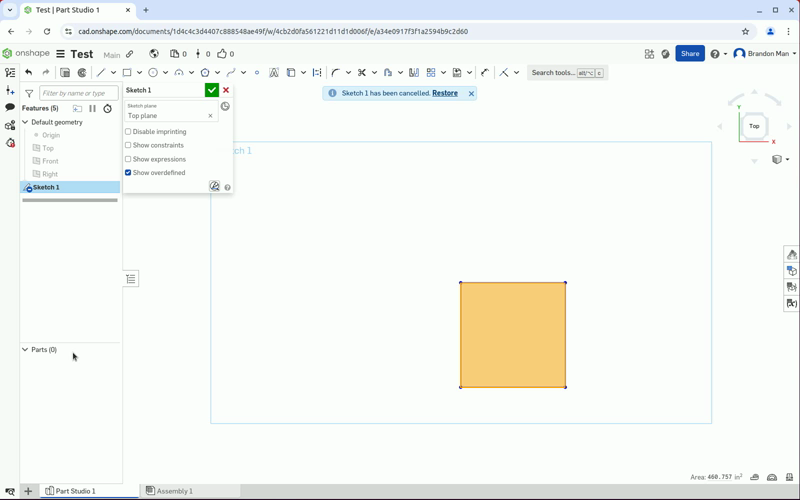
key(shift+e)
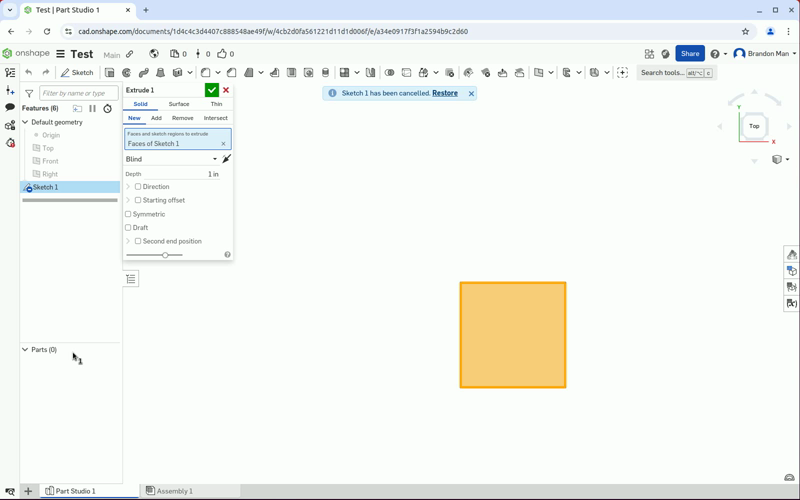
mouse_move(143, 106)
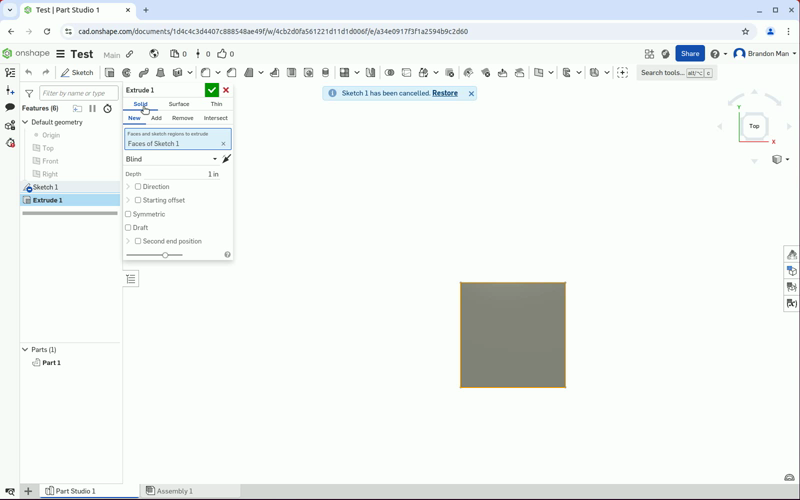
click(143, 106)
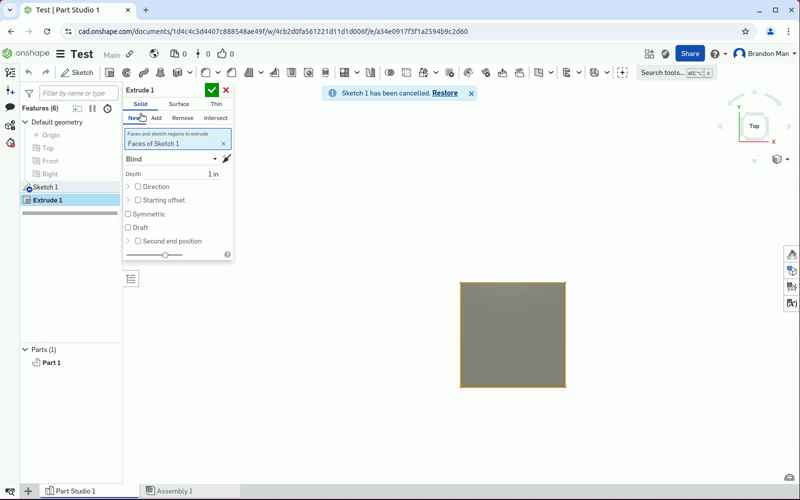
mouse_move(137, 120)
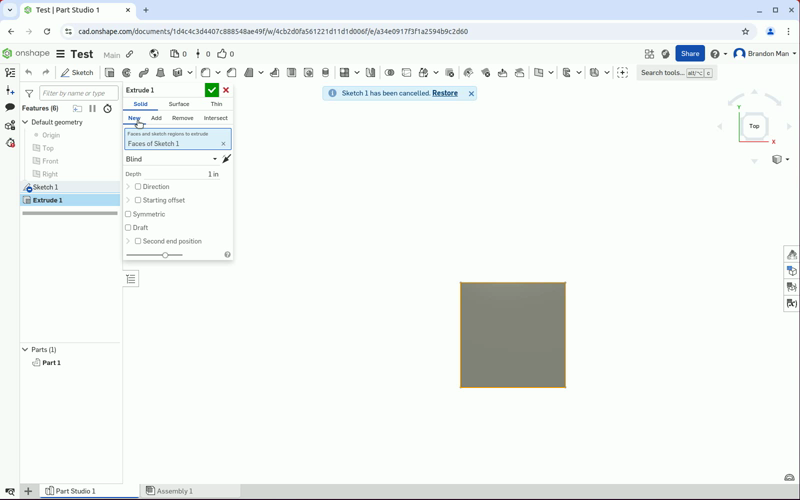
click(137, 120)
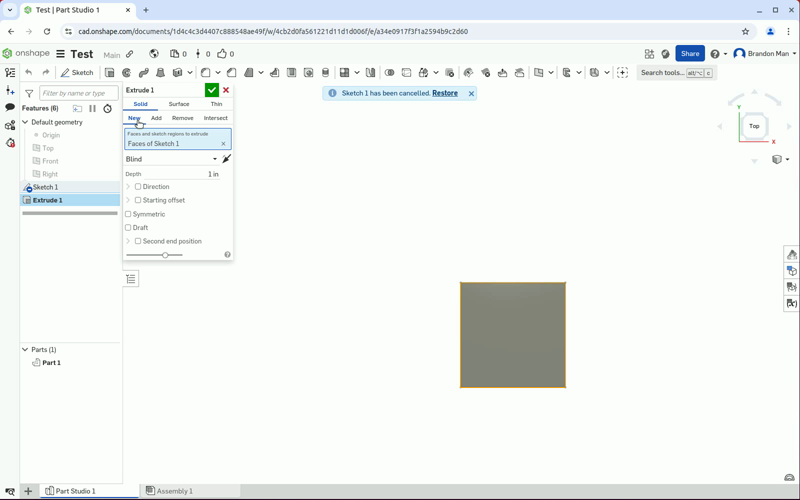
key(tab, 4)
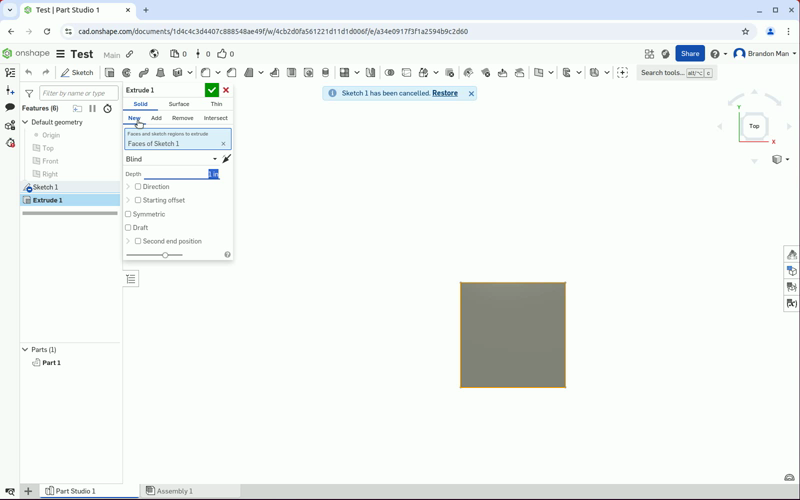
text(21.423)
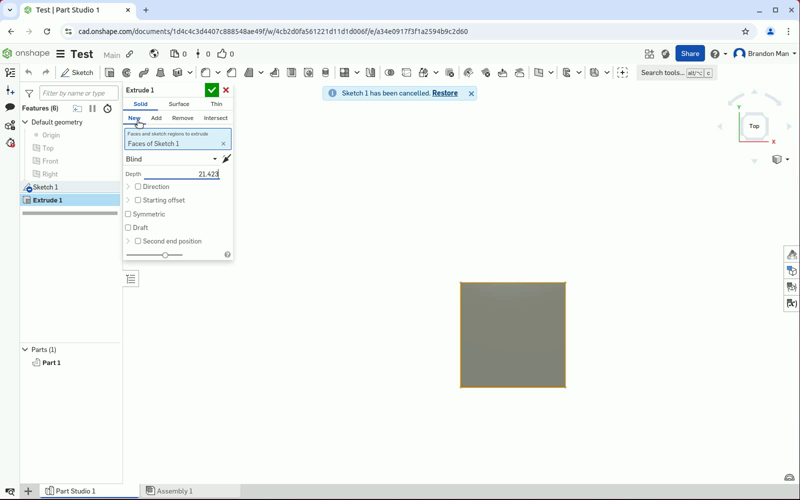
key(enter)
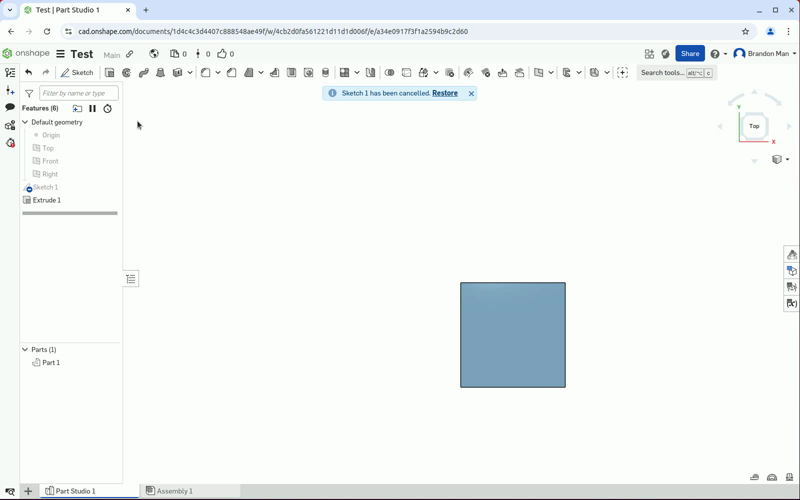
key(shift+h)
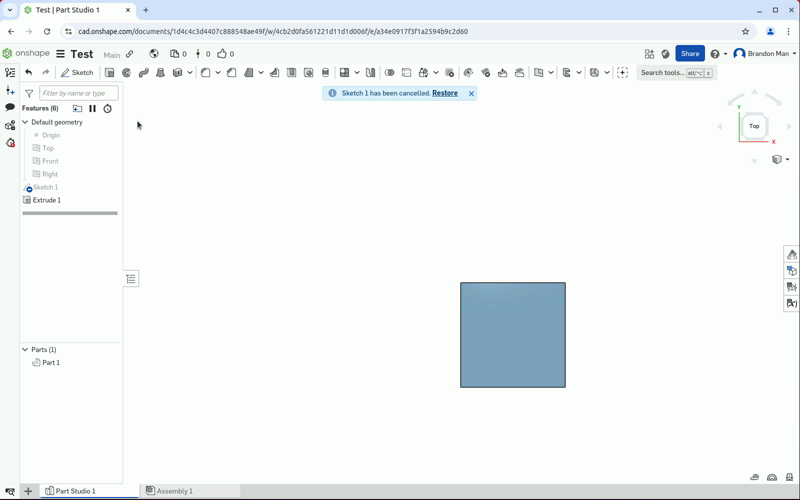
key(shift+h)
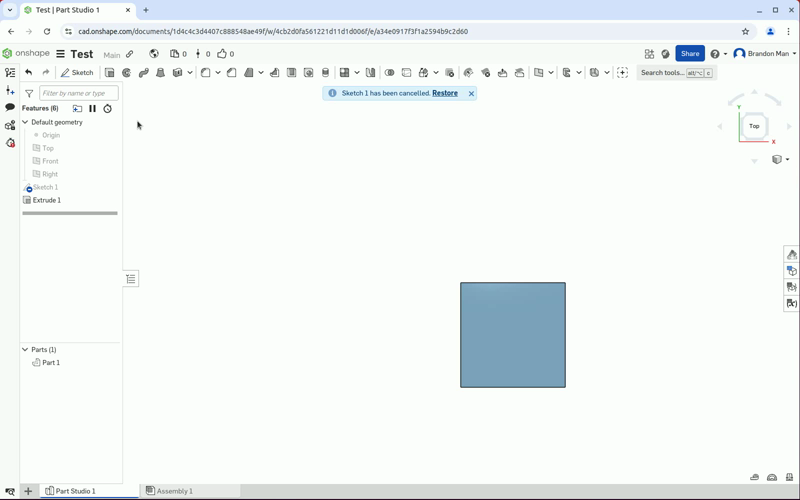
mouse_move(73, 189)
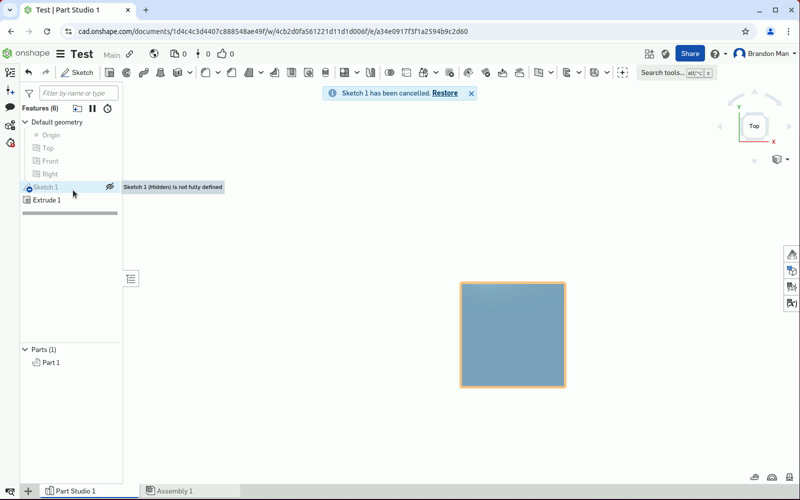
click(73, 189)
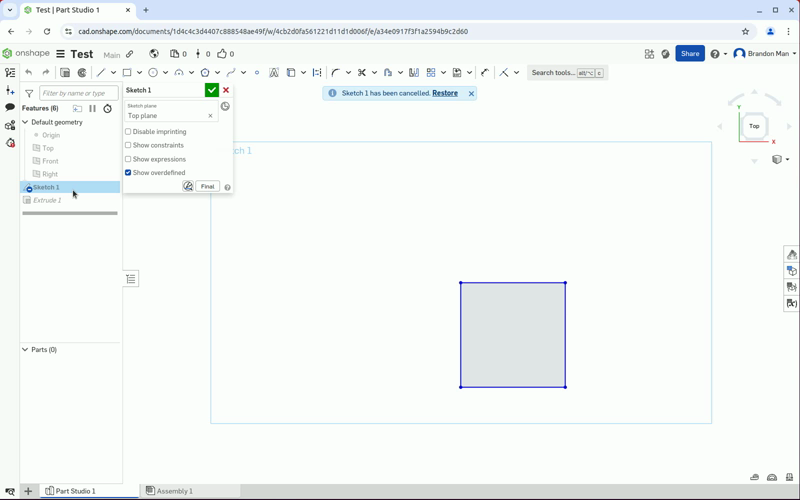
mouse_move(229, 92)
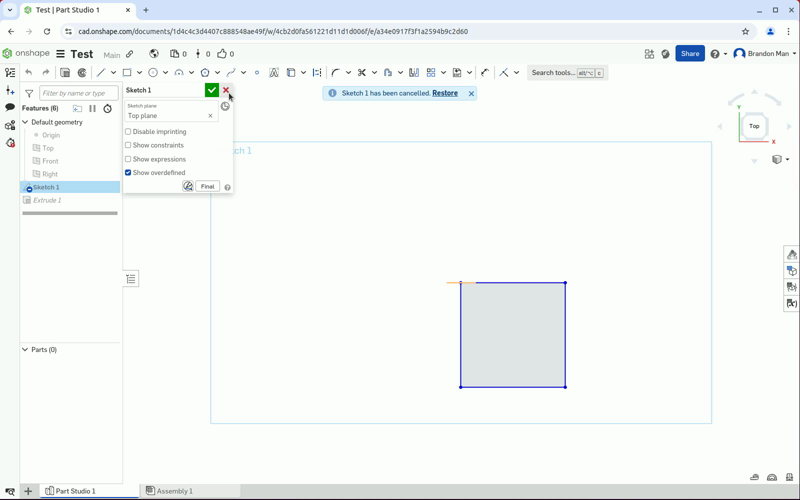
click(229, 92)
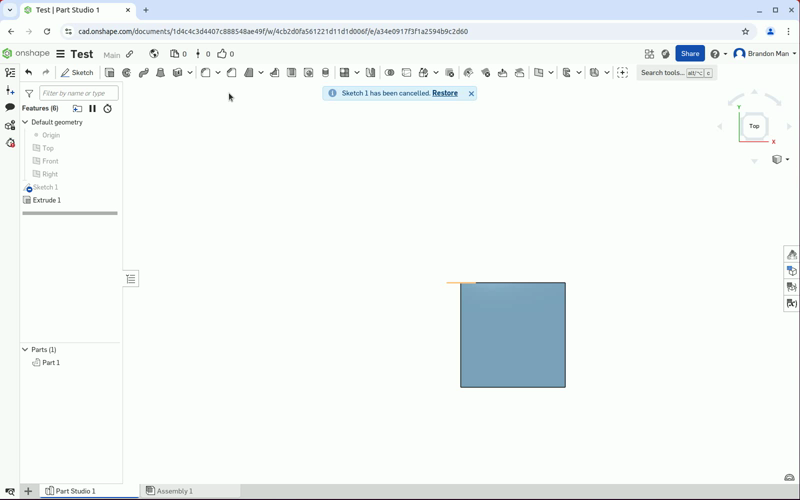
mouse_move(541, 75)
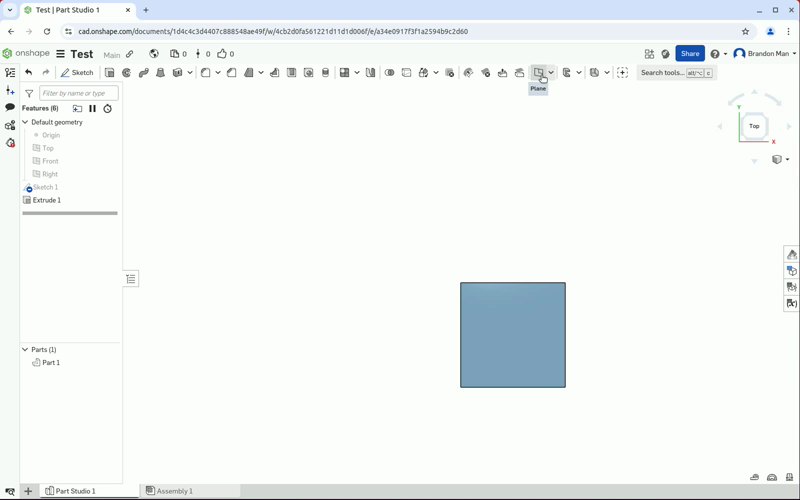
click(541, 75)
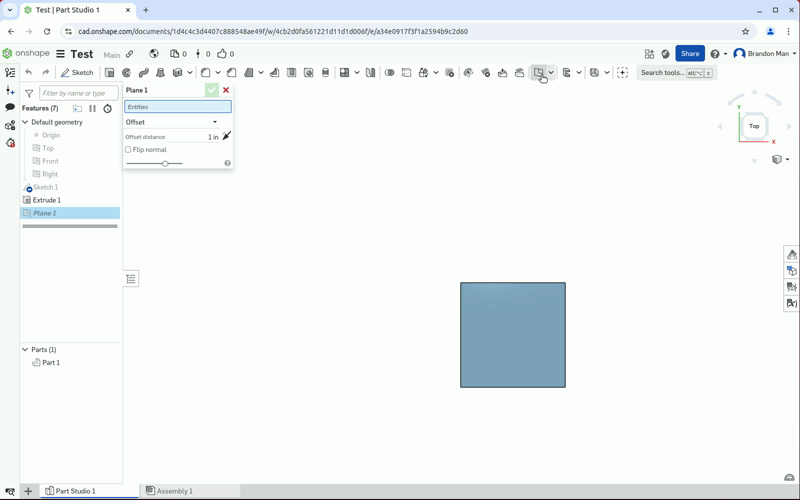
mouse_move(73, 150)
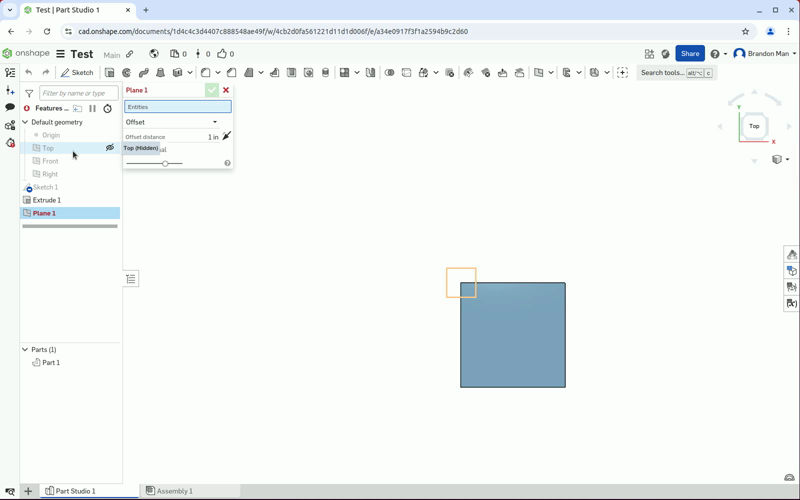
click(73, 150)
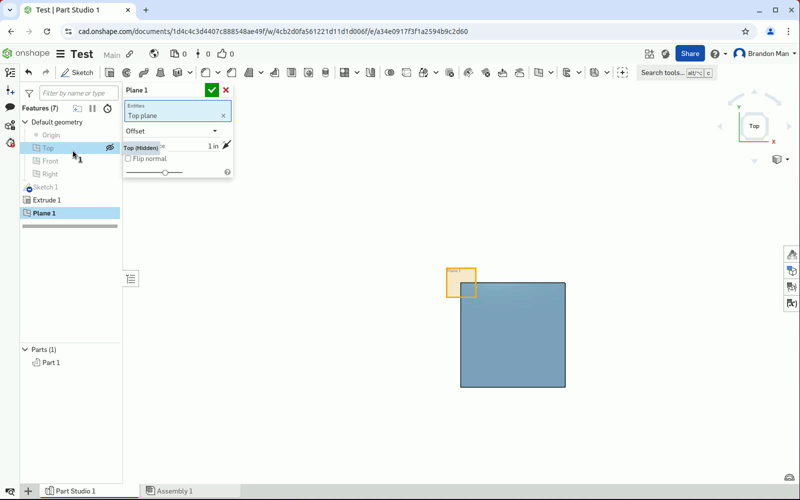
key(tab, 2)
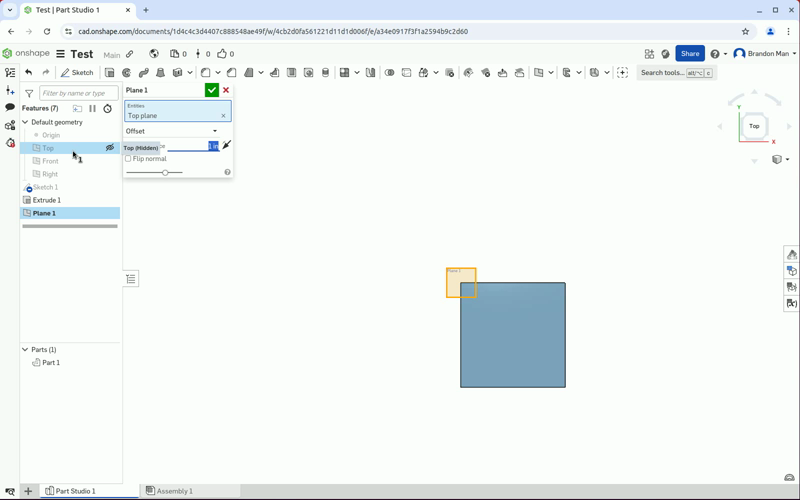
text(21.414)
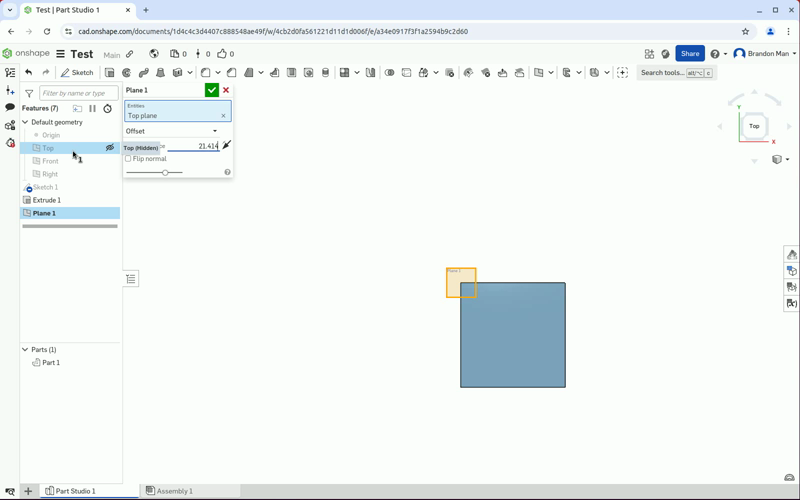
key(enter, 2)
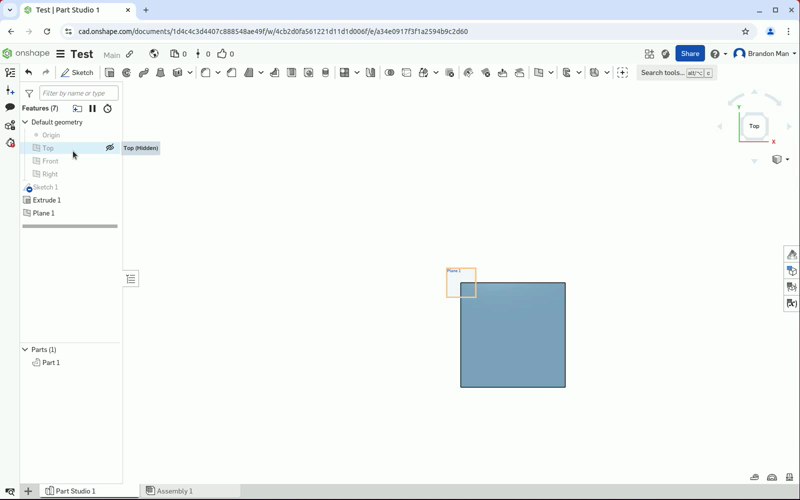
key(shift+s)
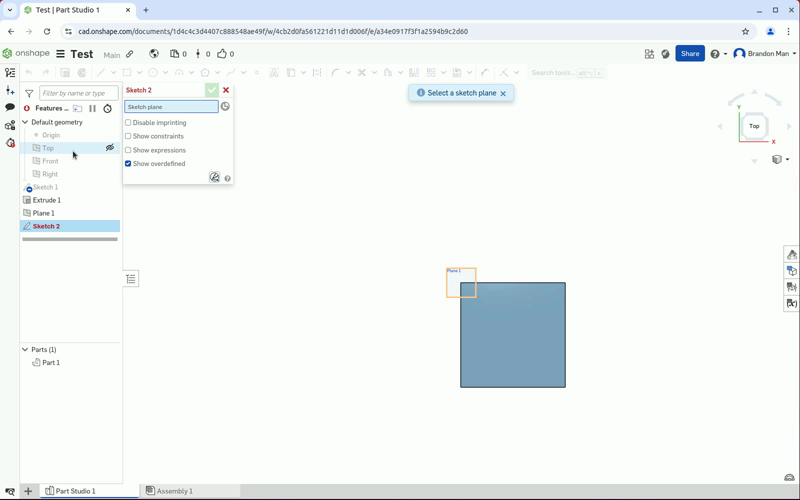
mouse_move(73, 215)
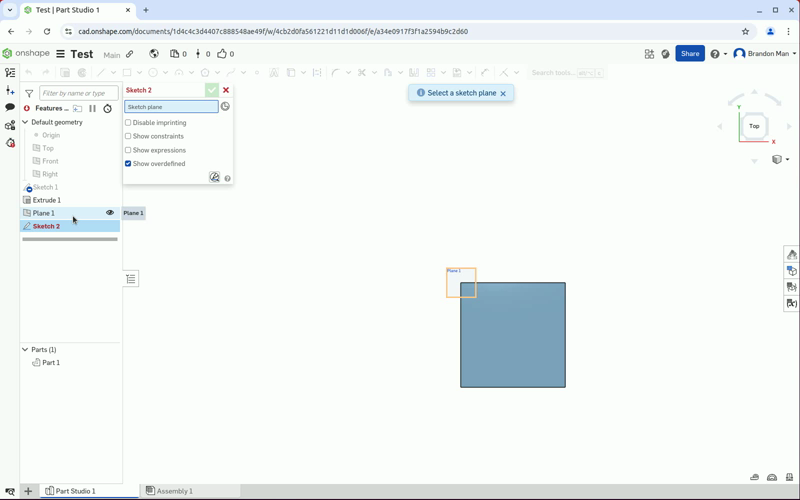
click(73, 215)
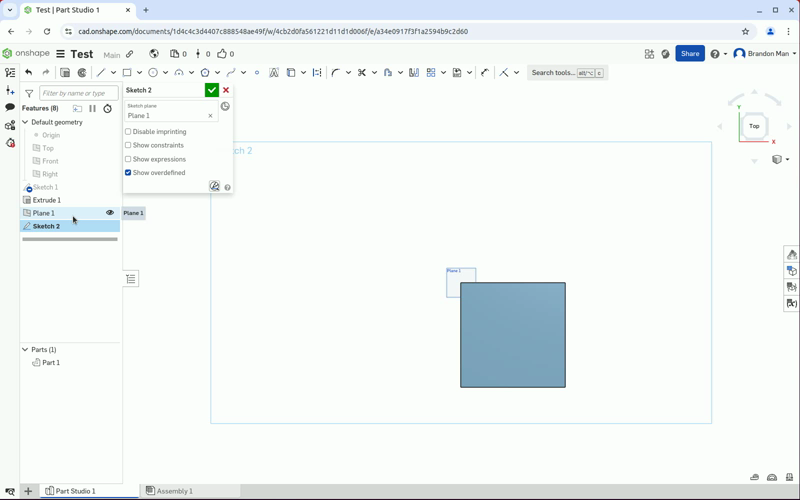
mouse_move(73, 352)
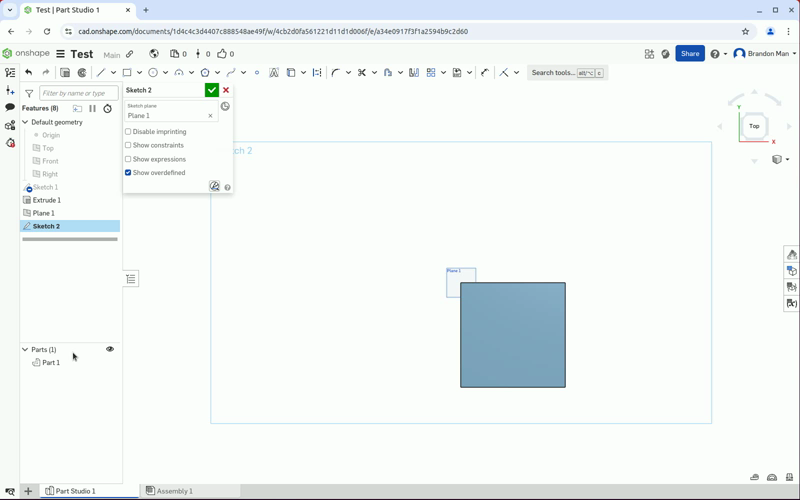
key(y)
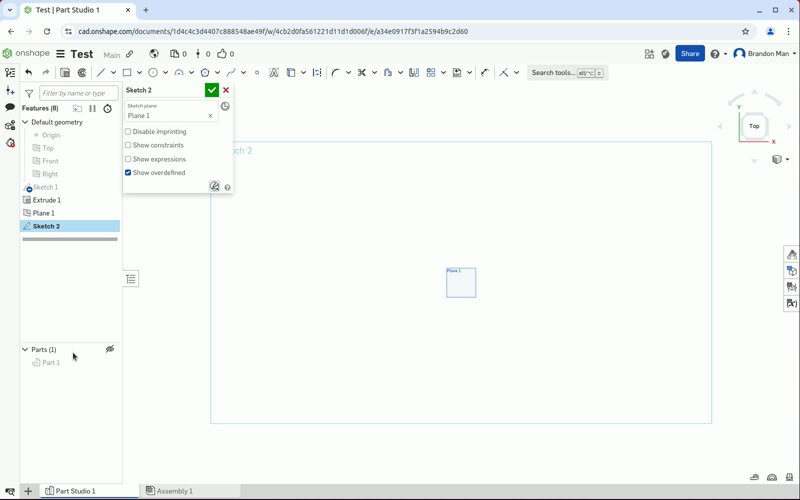
key(l)
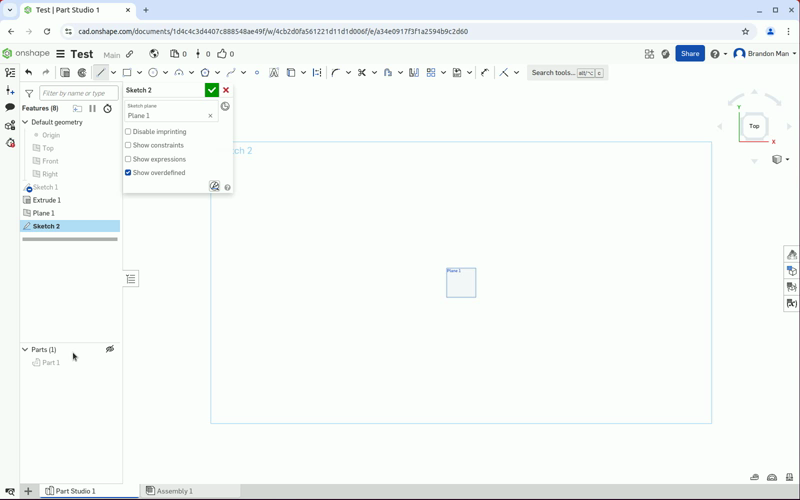
key_down(shift)
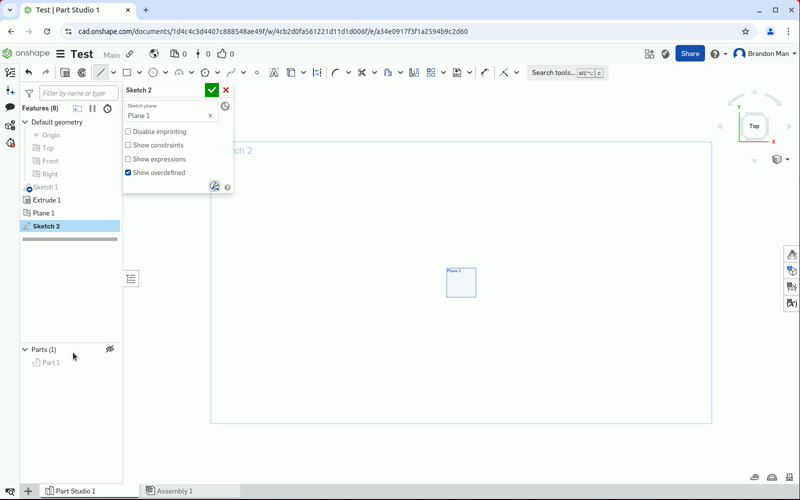
mouse_move(460, 303)
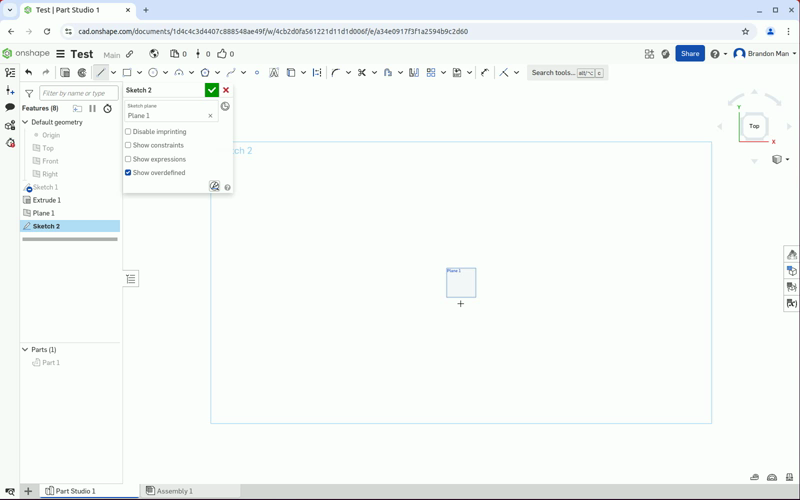
click(460, 303)
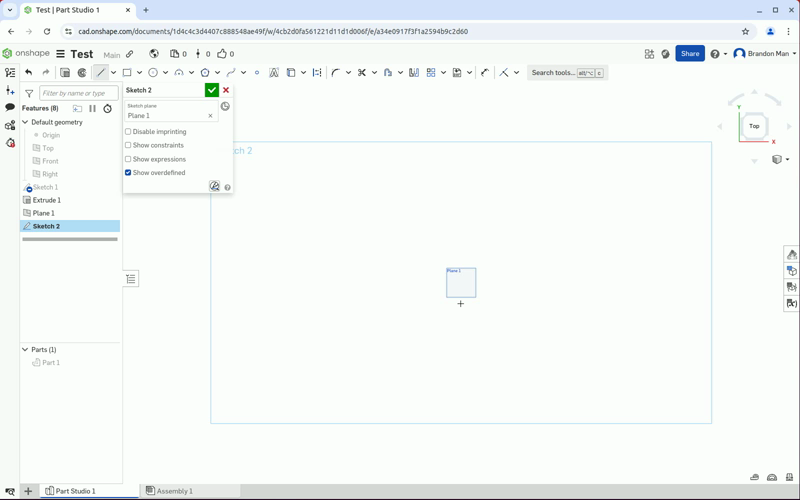
key_up(shift)
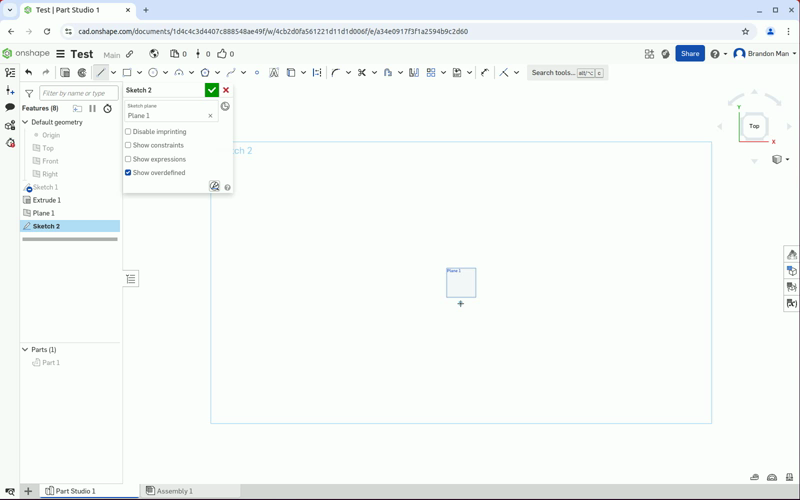
key_down(shift)
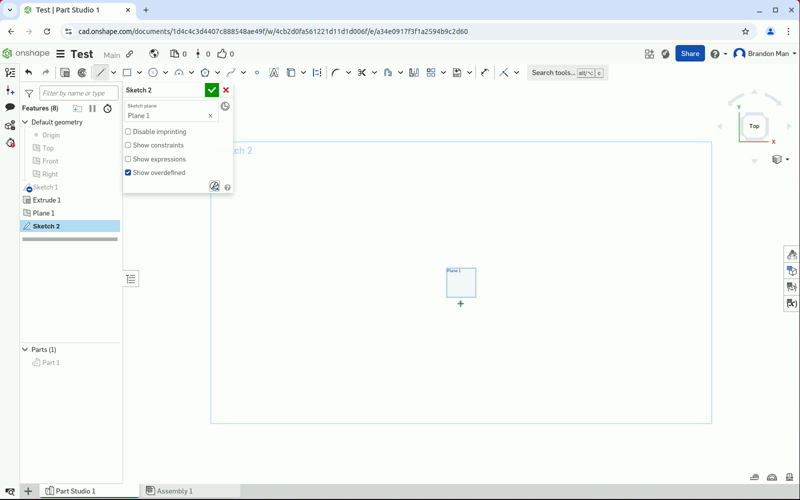
mouse_move(565, 303)
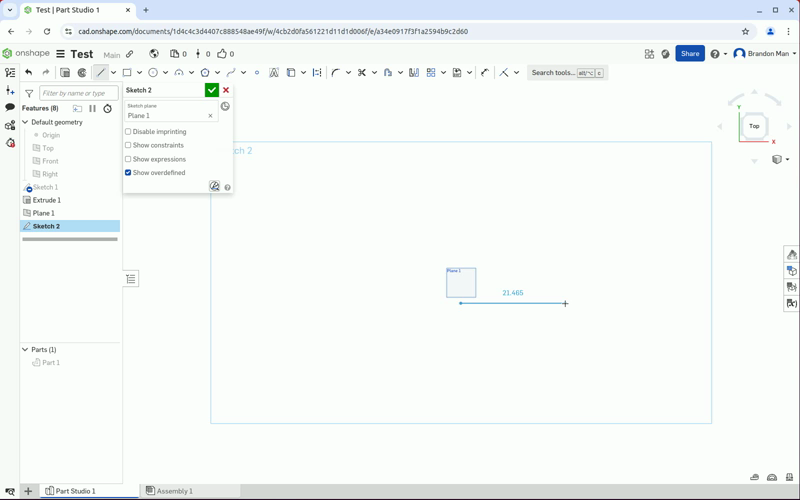
click(565, 303)
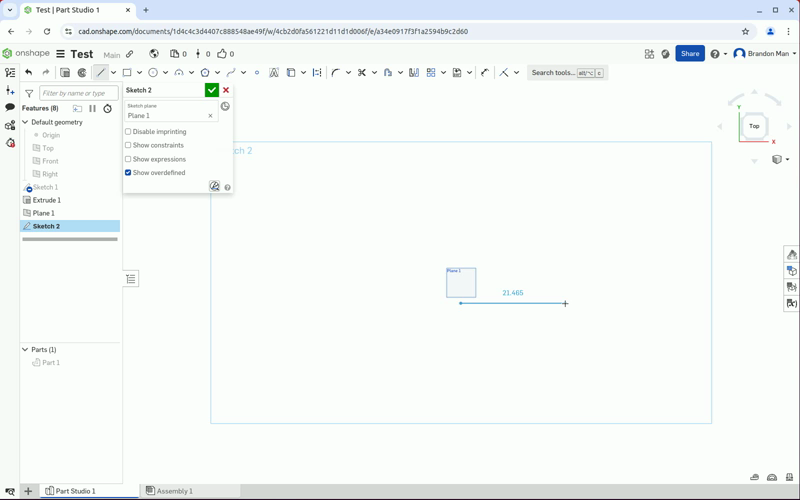
key_up(shift)
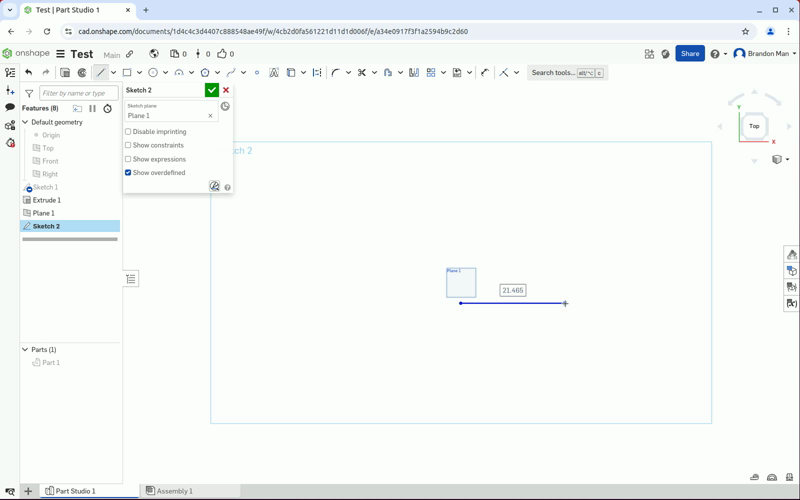
key_down(shift)
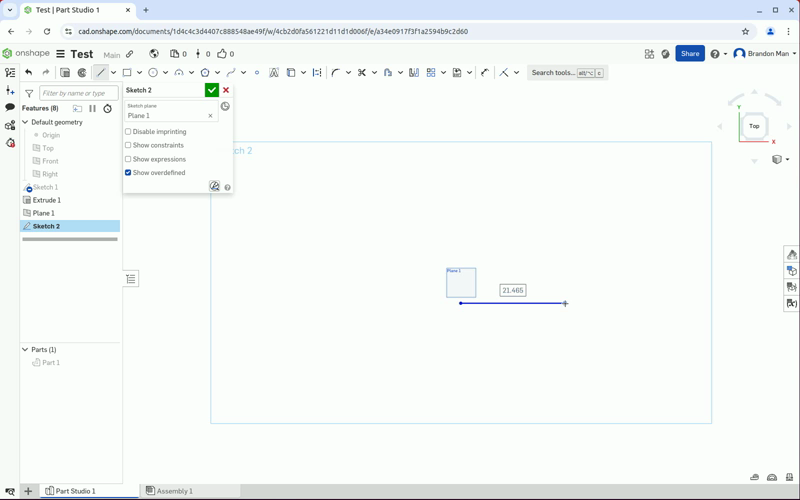
mouse_move(589, 303)
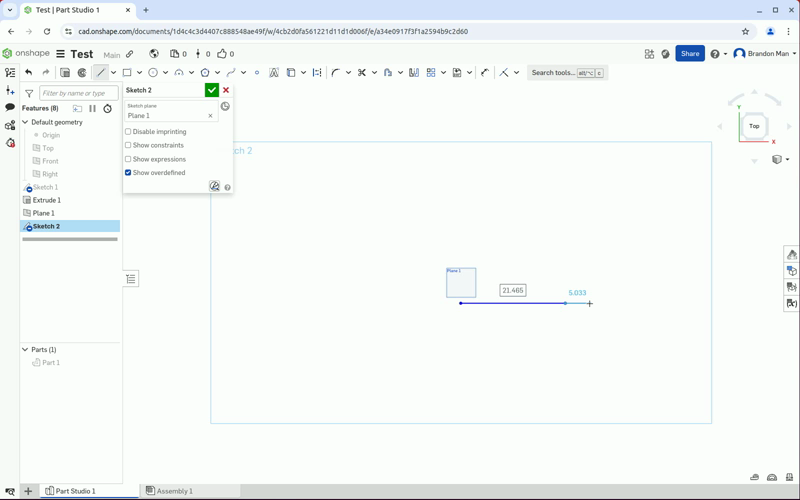
mouse_move(565, 283)
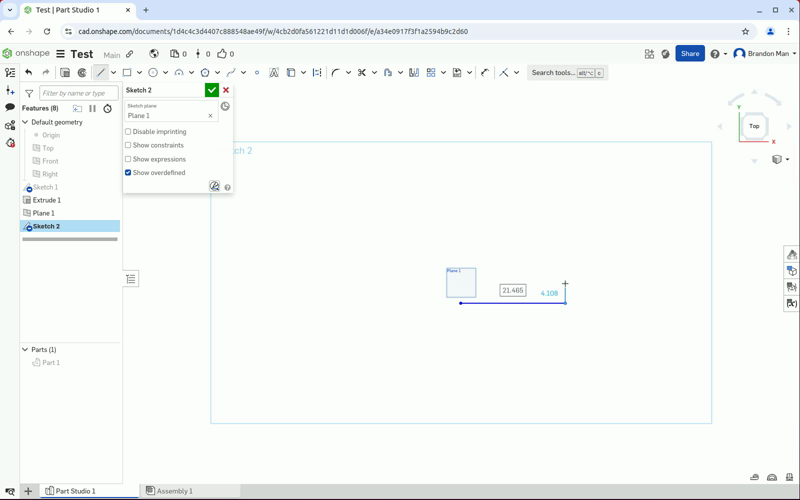
click(565, 283)
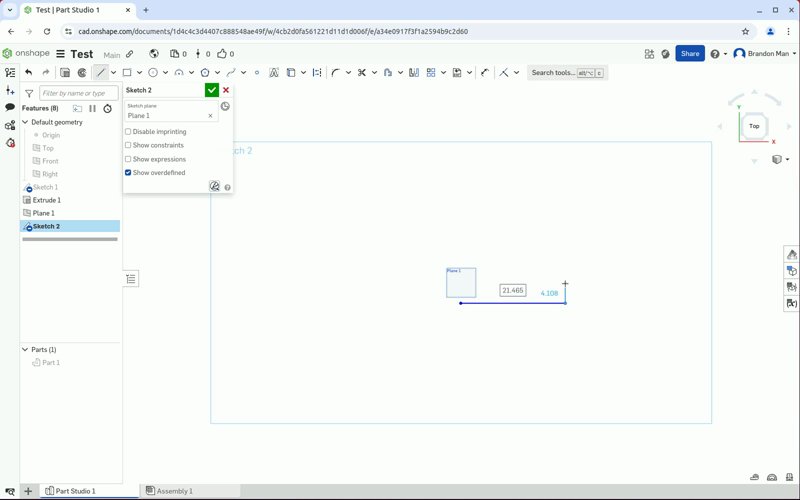
key_up(shift)
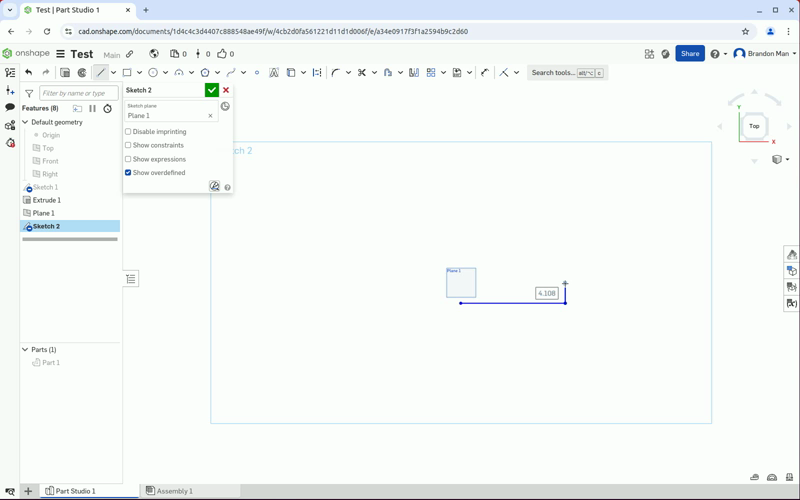
key_down(shift)
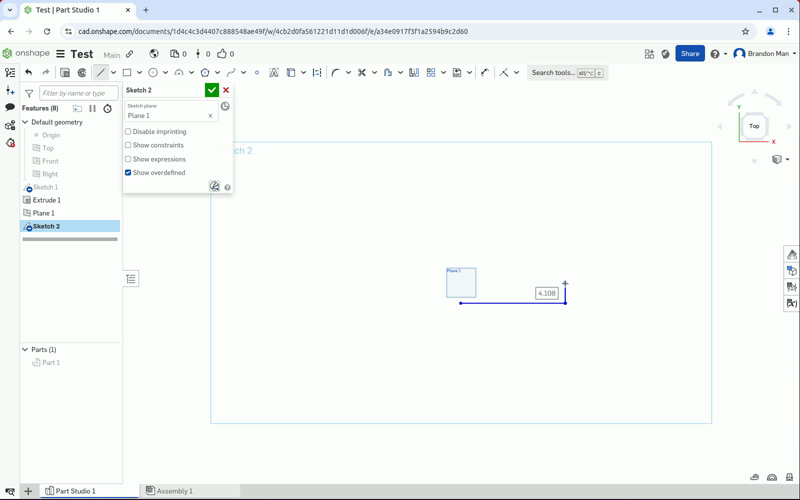
mouse_move(460, 283)
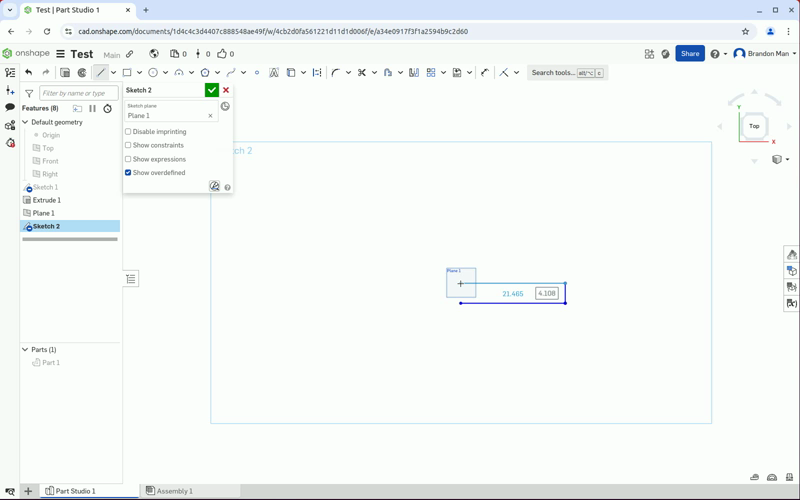
click(460, 283)
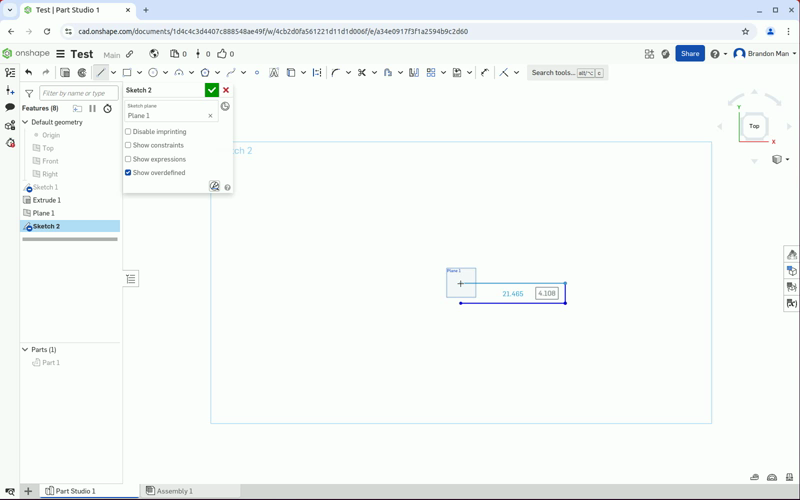
key_up(shift)
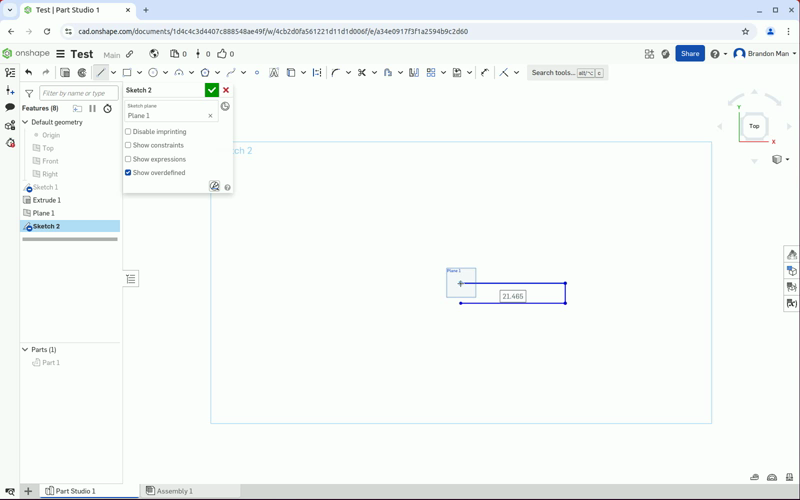
mouse_move(490, 283)
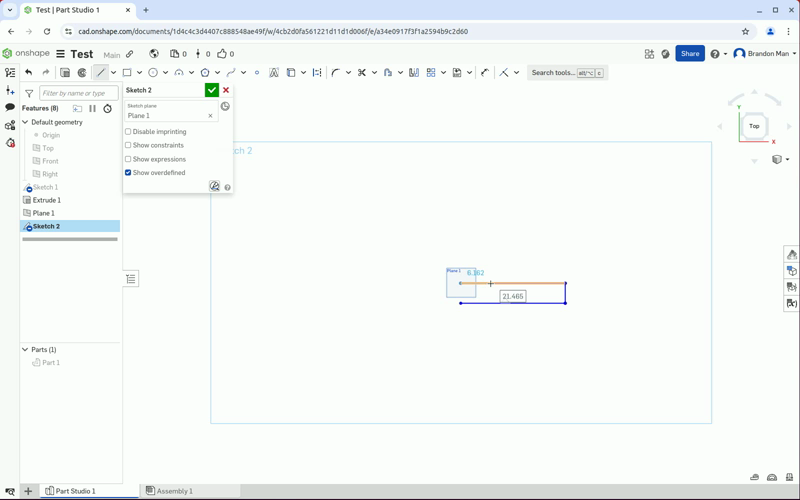
key_down(shift)
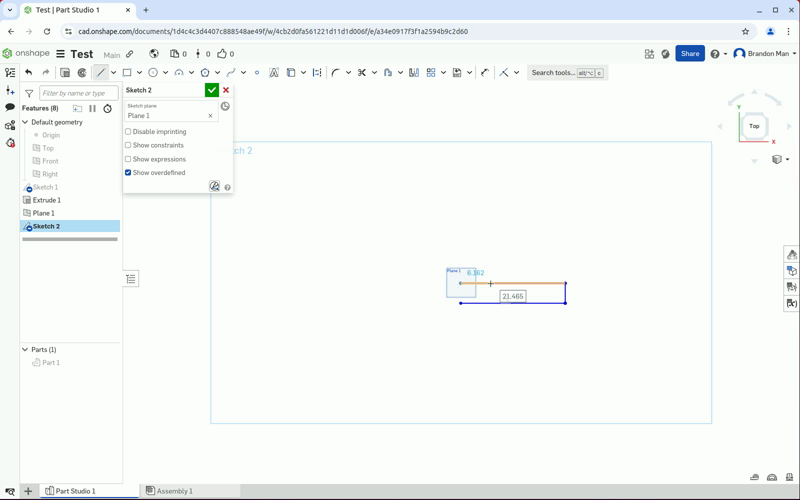
mouse_move(460, 303)
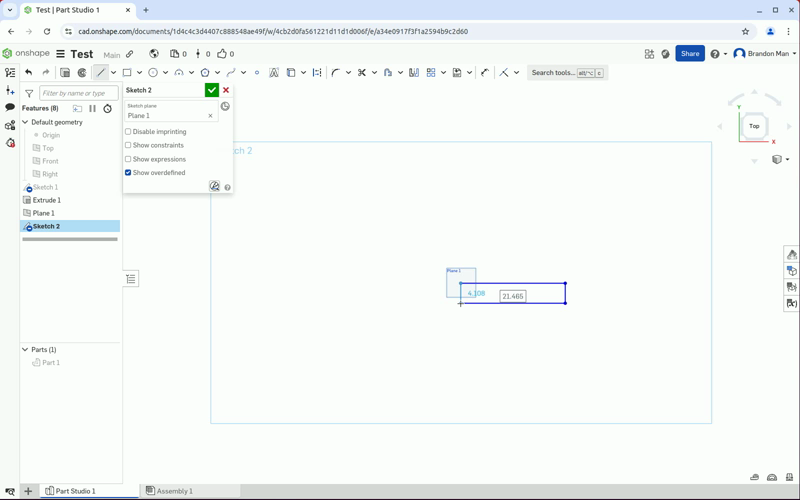
key_up(shift)
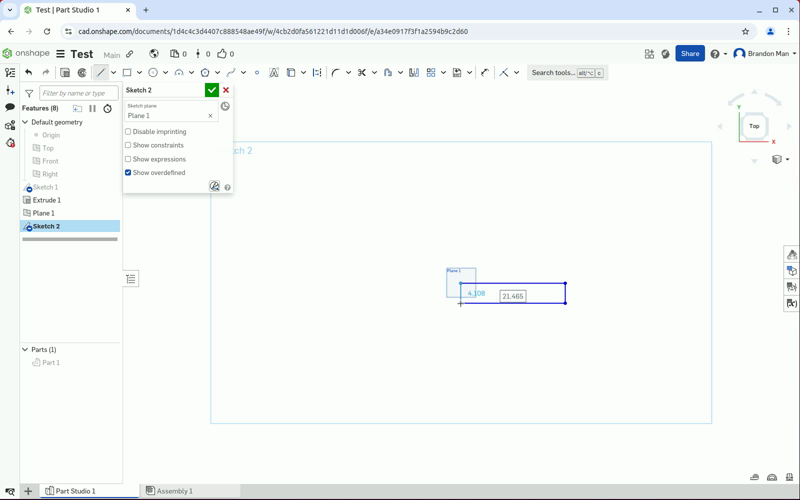
click(460, 303)
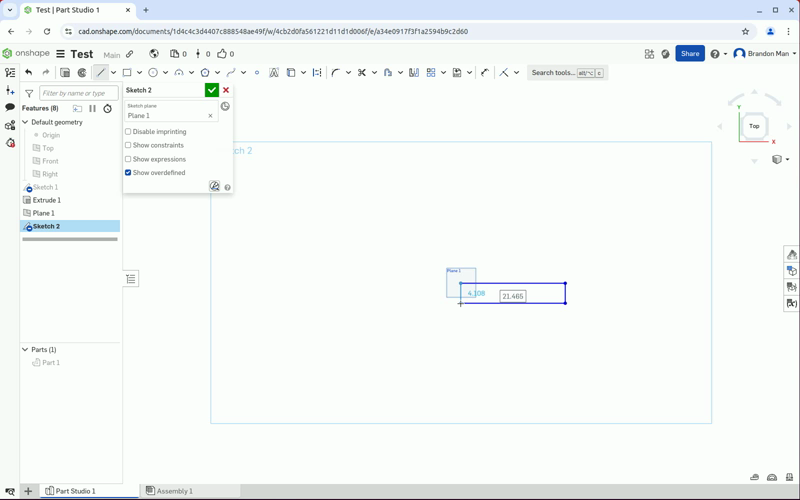
key(esc)
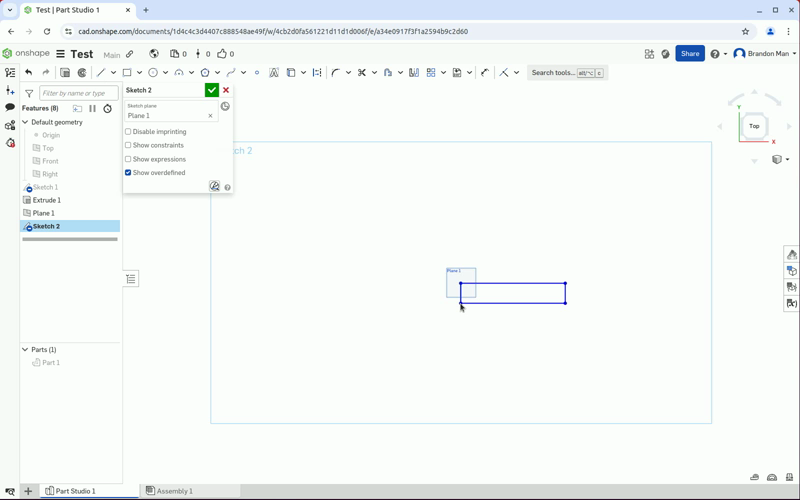
mouse_move(553, 287)
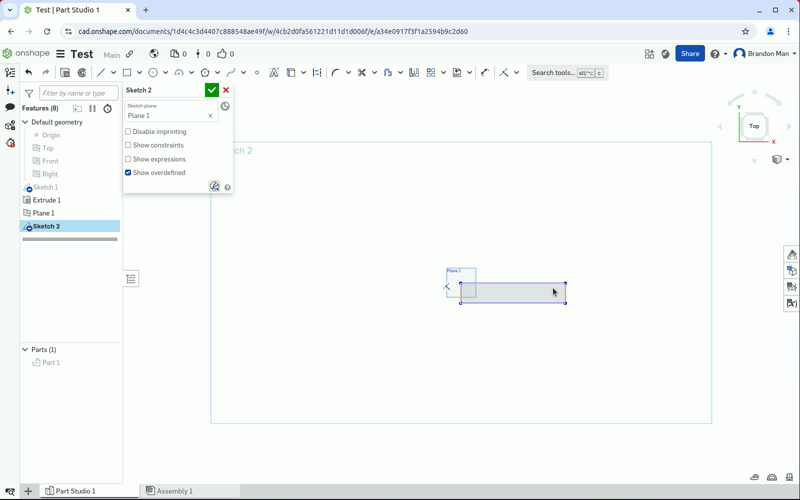
click(553, 287)
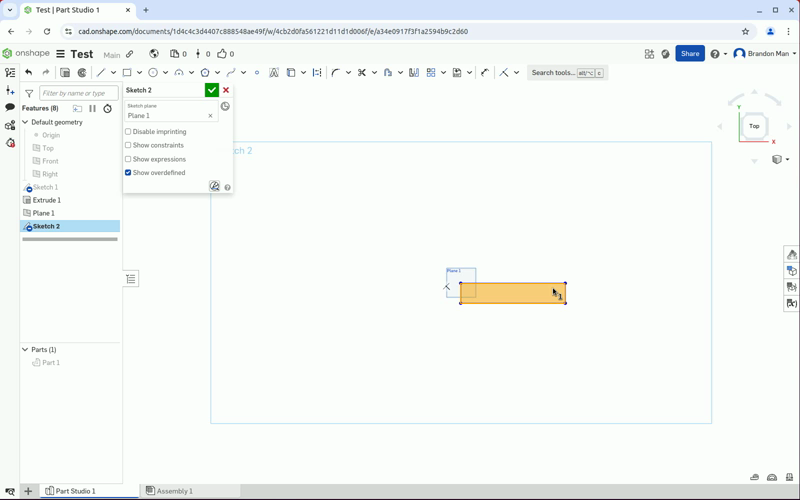
mouse_move(73, 352)
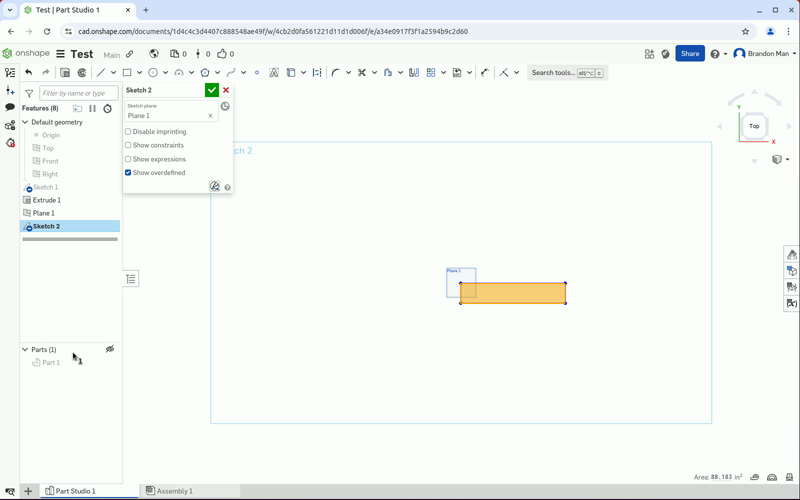
key(shift+y)
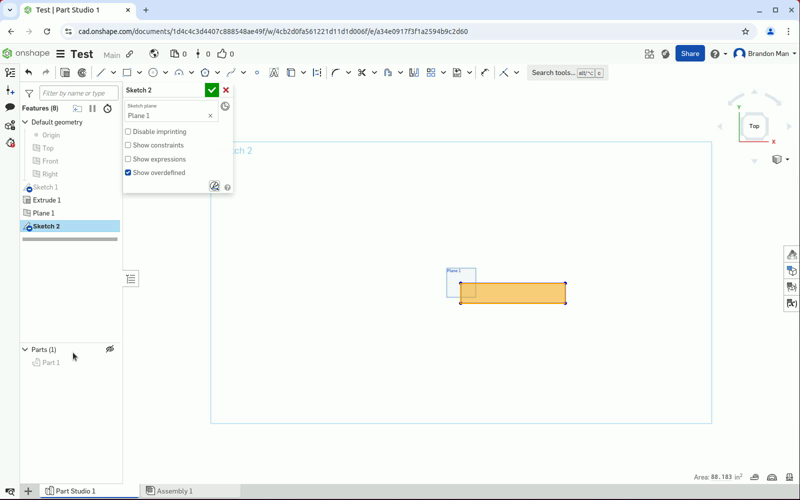
key(shift+e)
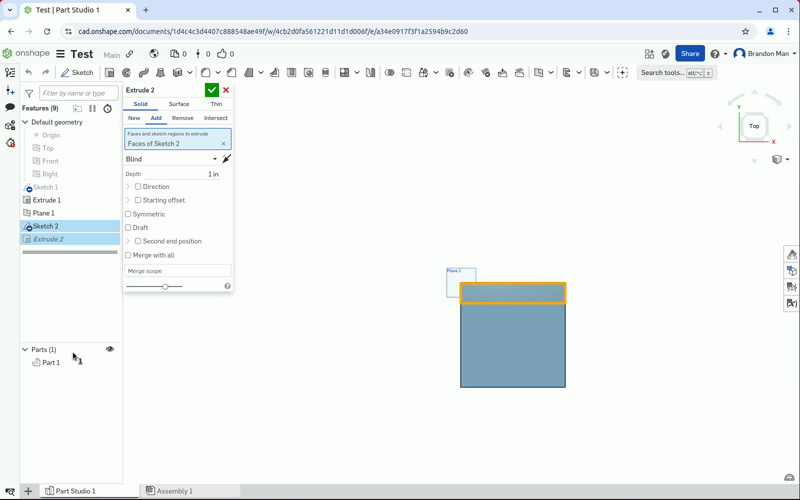
mouse_move(143, 106)
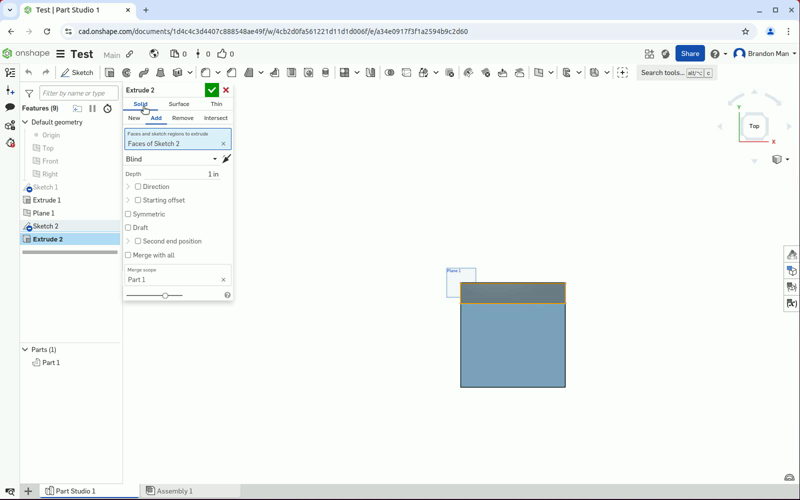
click(143, 106)
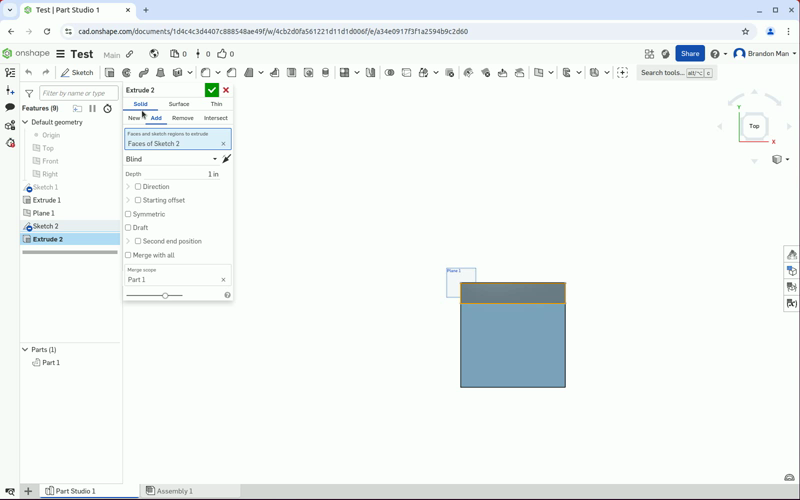
mouse_move(137, 120)
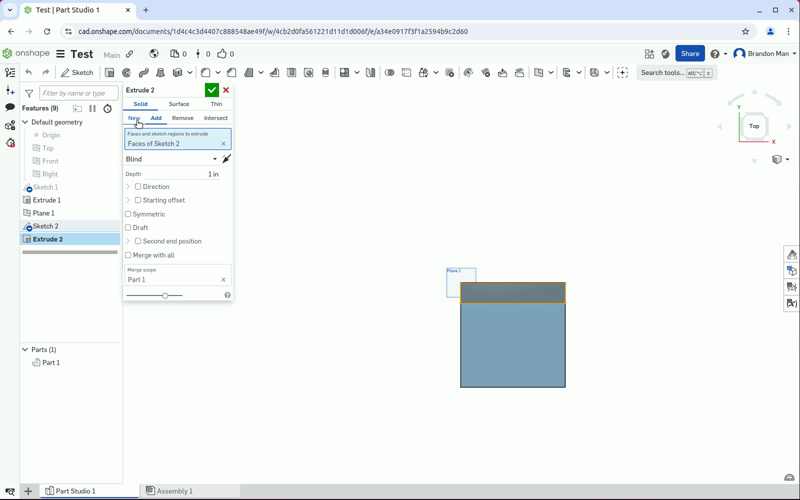
click(137, 120)
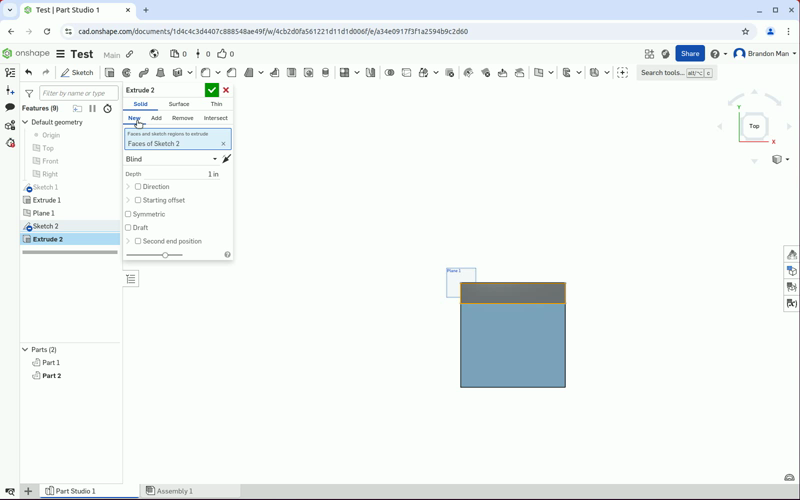
key(tab, 4)
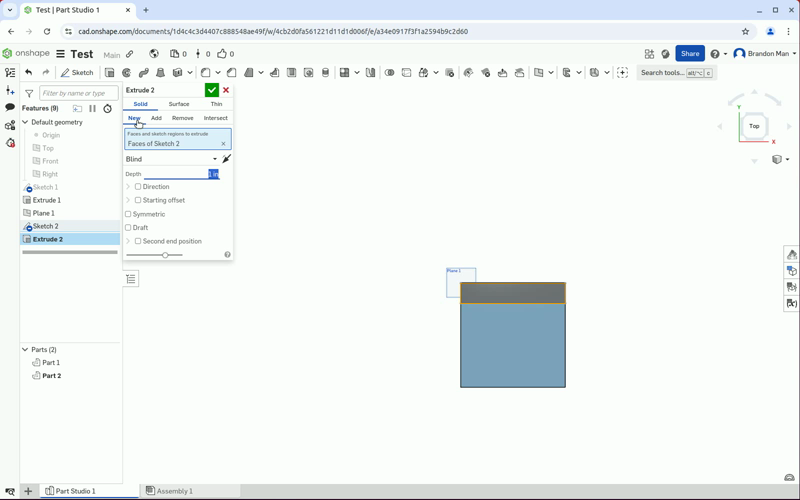
text(1.685)
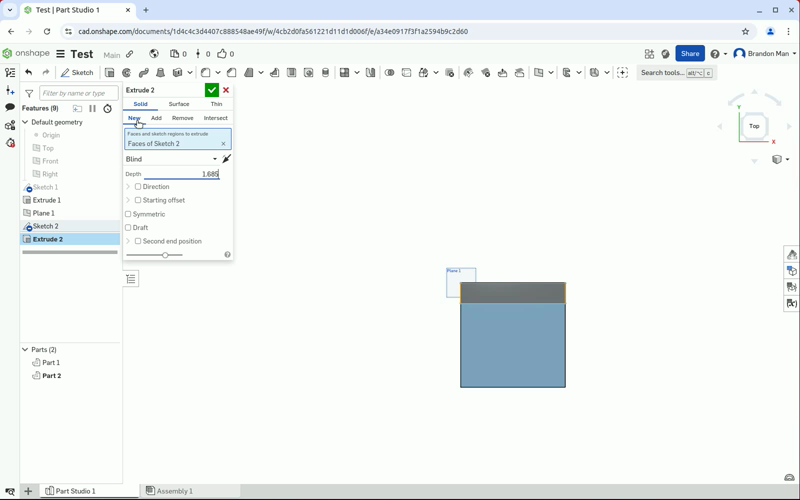
key(enter)
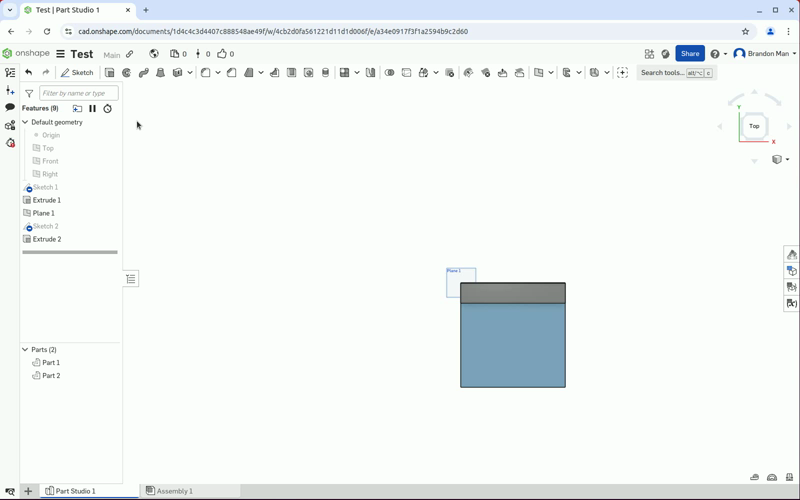
key(shift+h)
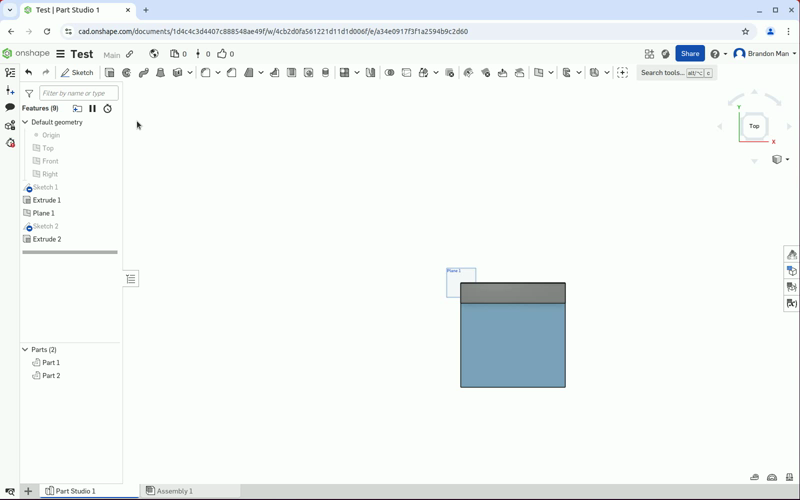
key(shift+h)
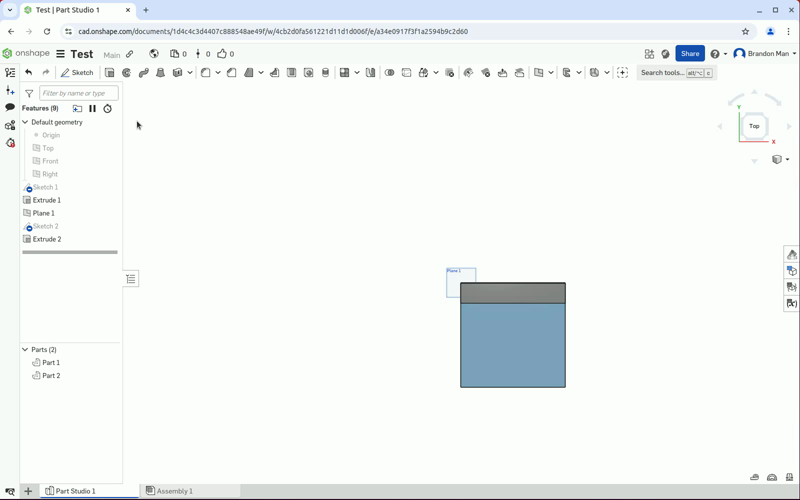
mouse_move(73, 189)
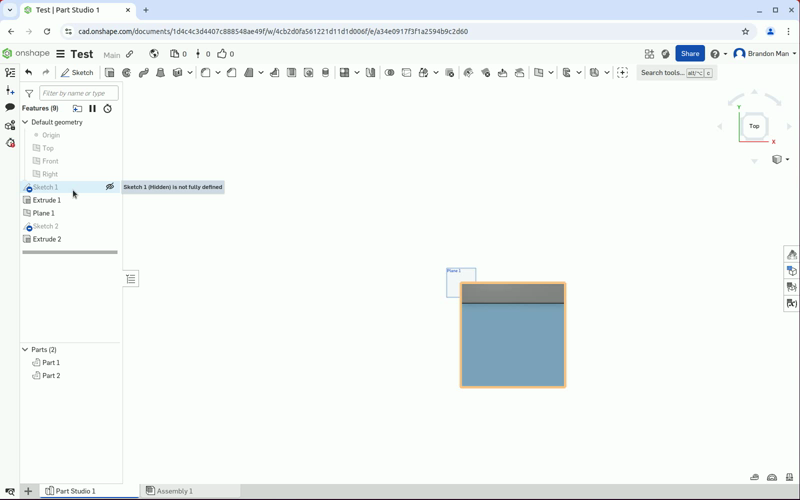
click(73, 189)
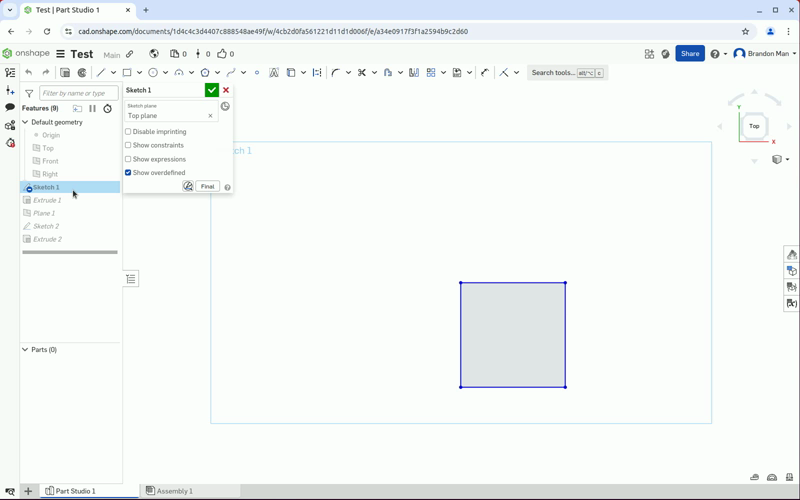
mouse_move(229, 92)
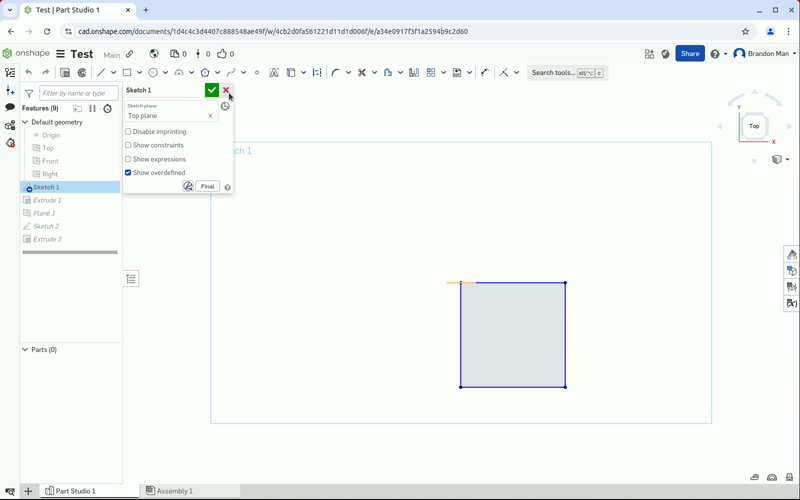
click(229, 92)
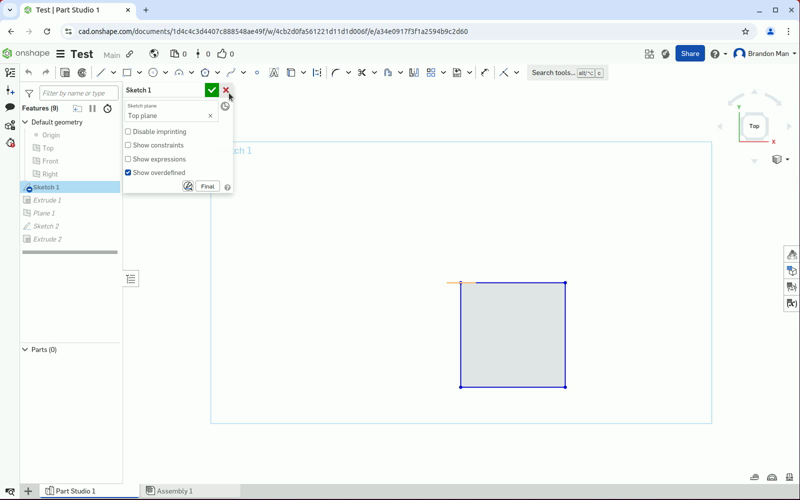
key(shift+s)
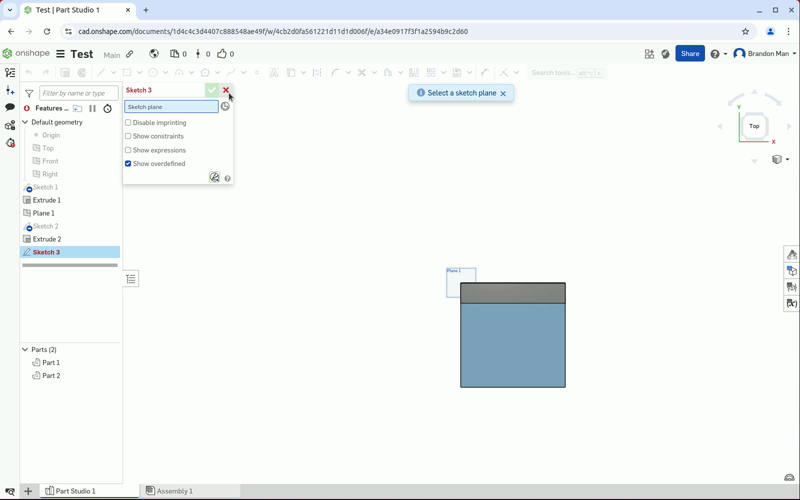
mouse_move(73, 215)
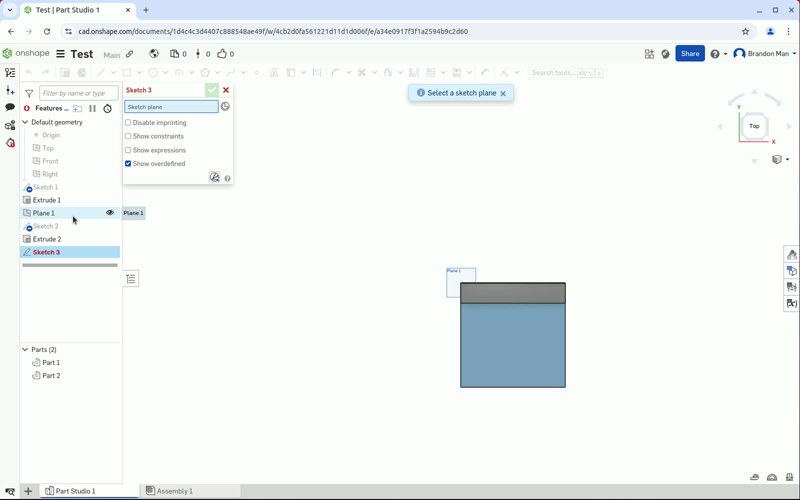
click(73, 215)
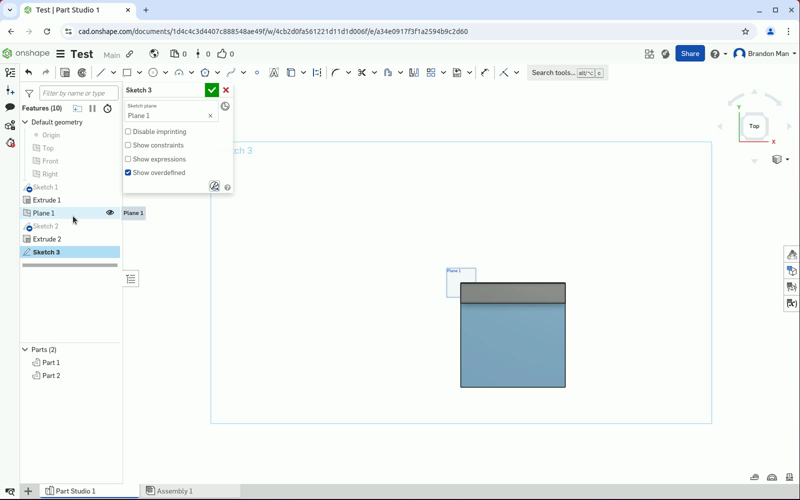
mouse_move(73, 352)
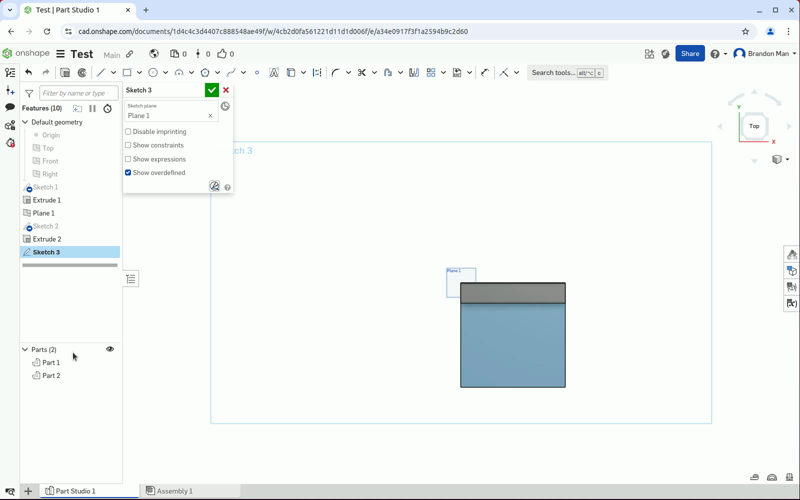
key(y)
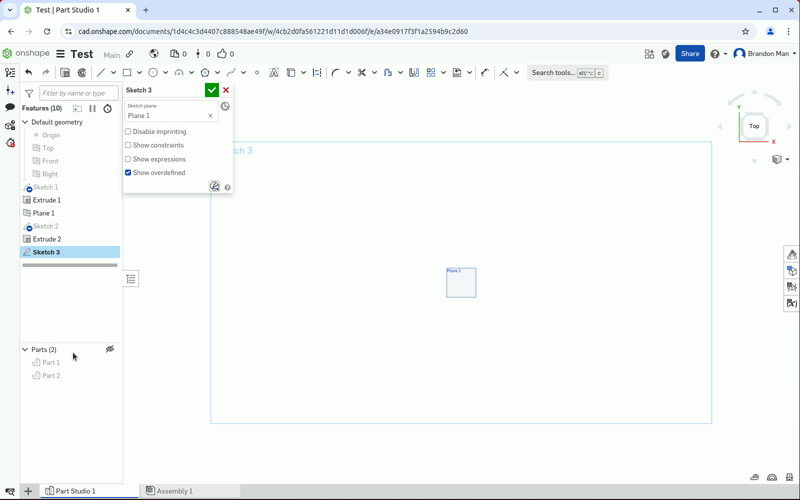
key(l)
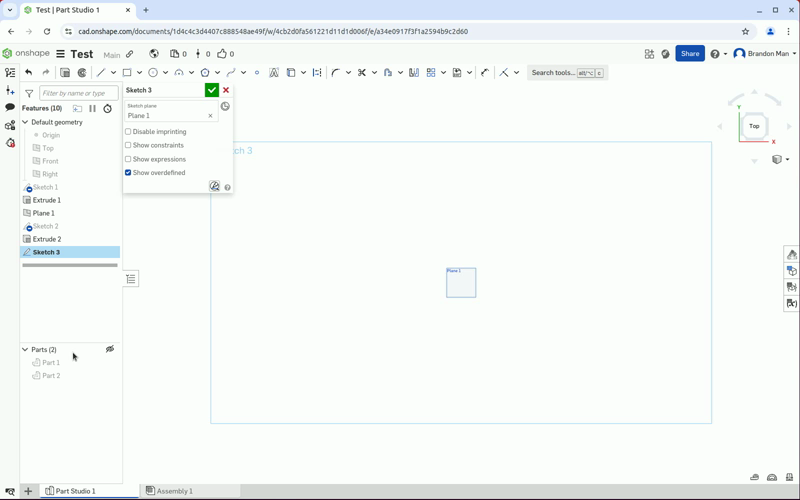
key_down(shift)
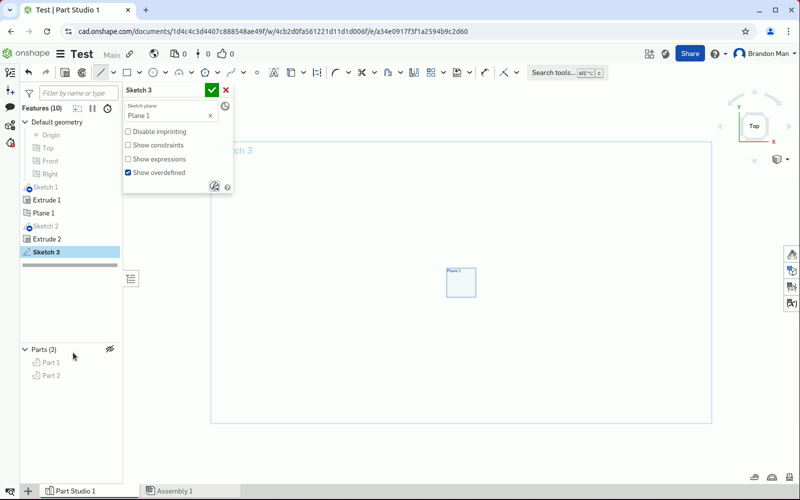
mouse_move(467, 380)
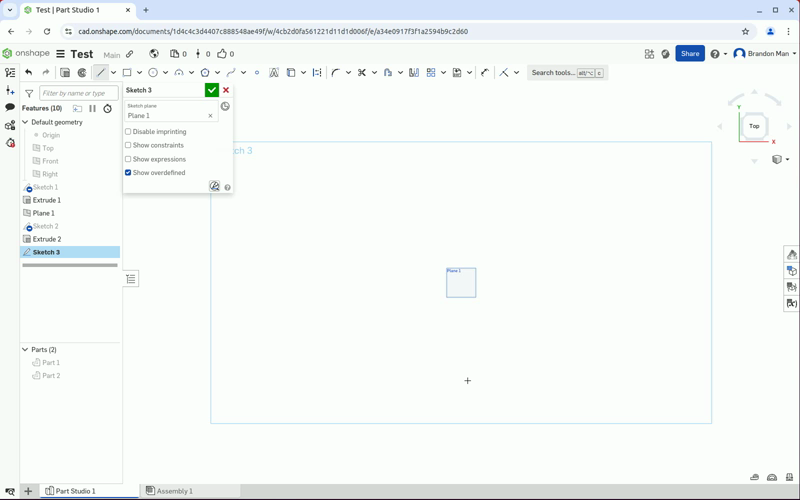
click(467, 380)
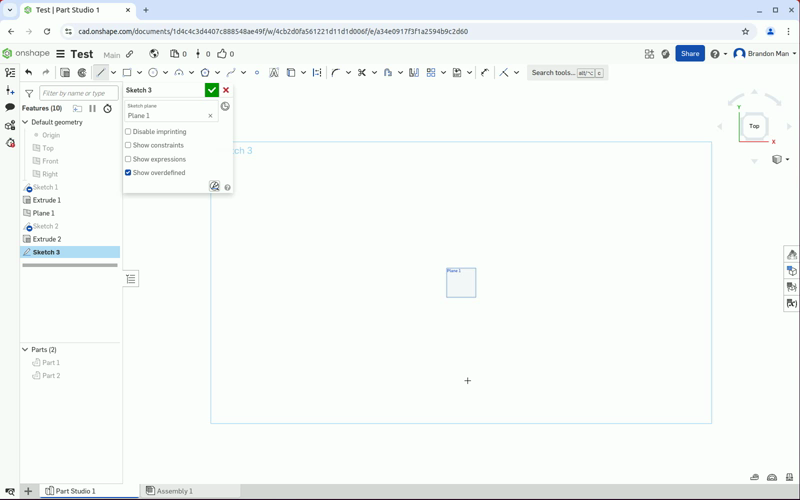
key_up(shift)
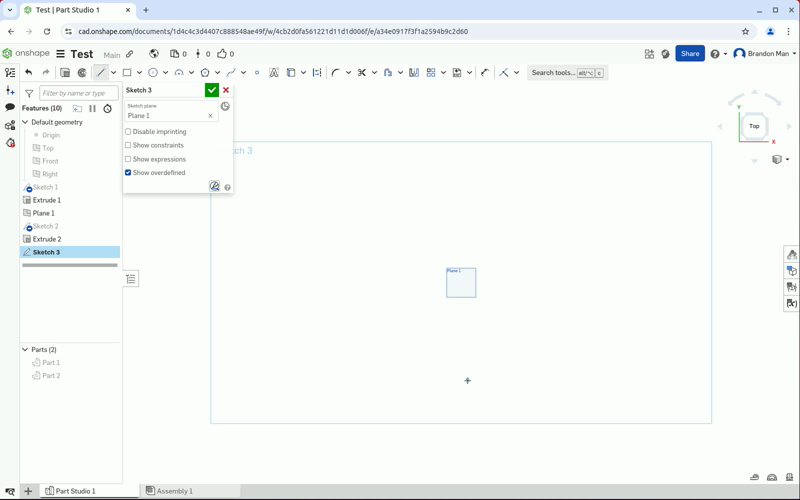
key_down(shift)
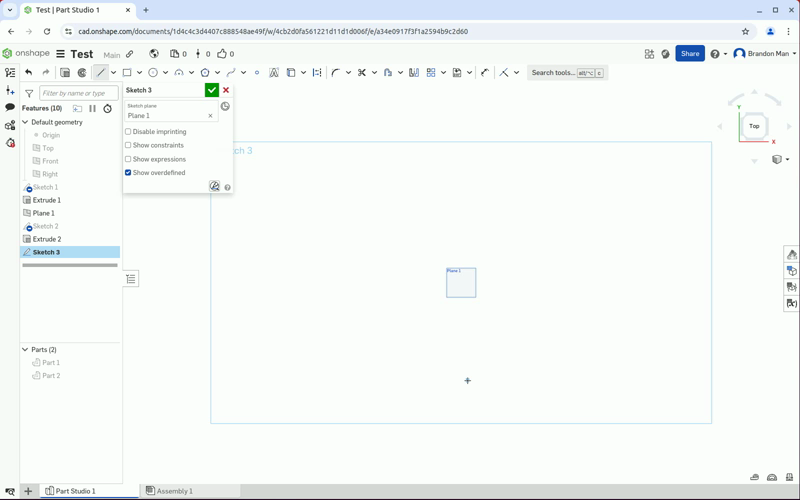
mouse_move(555, 380)
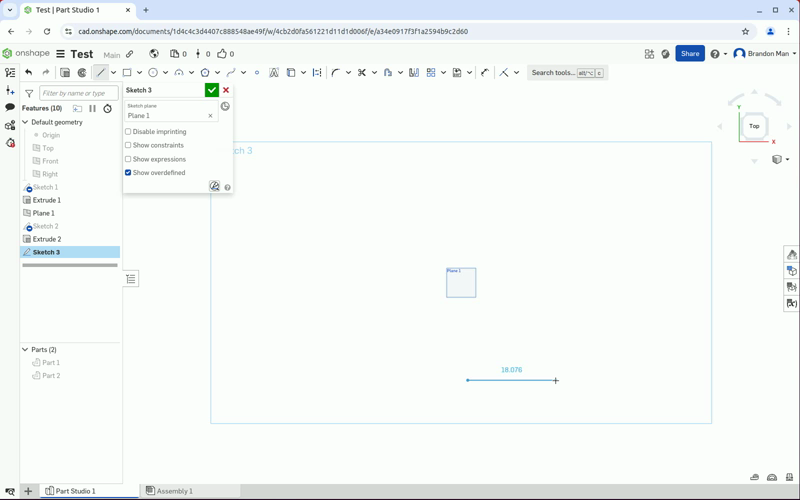
click(555, 380)
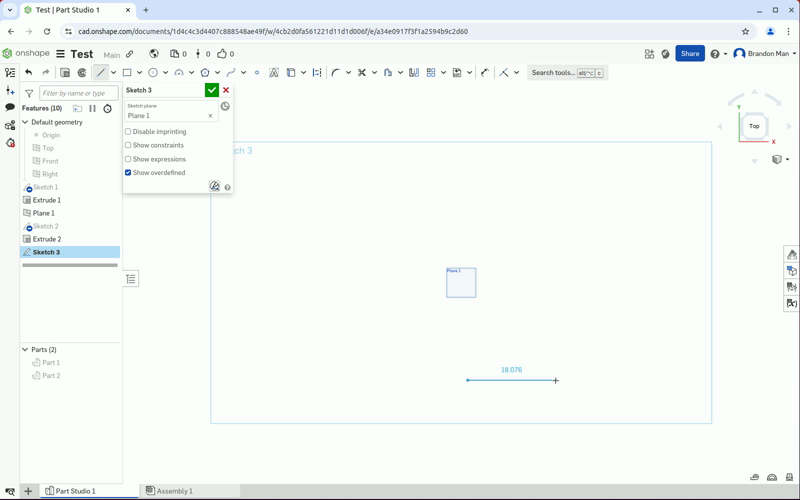
key_up(shift)
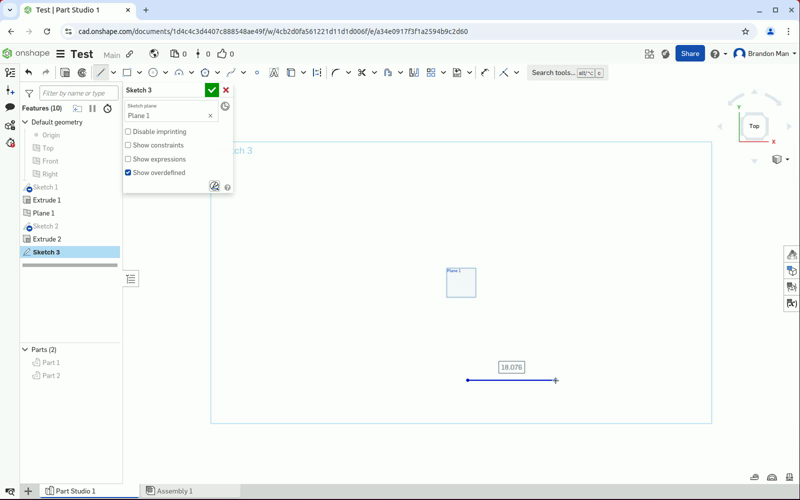
key_down(shift)
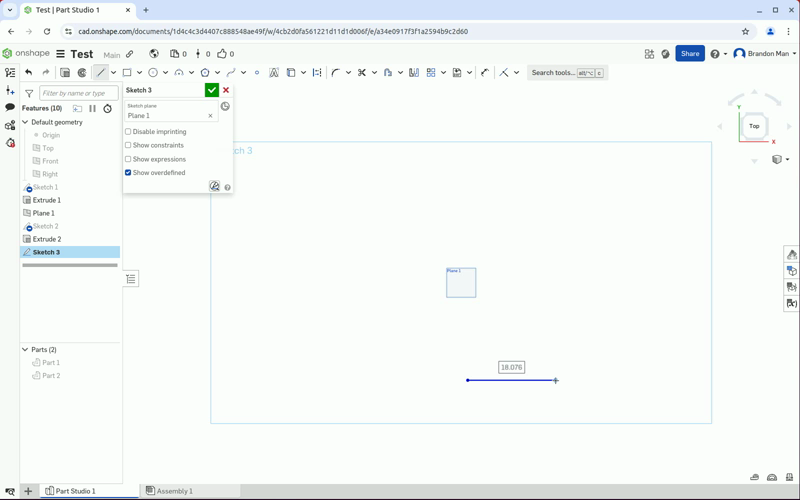
mouse_move(555, 312)
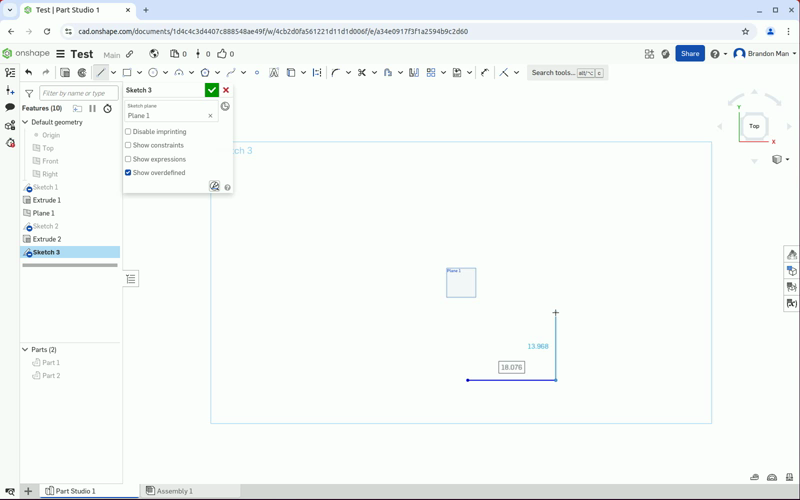
click(555, 312)
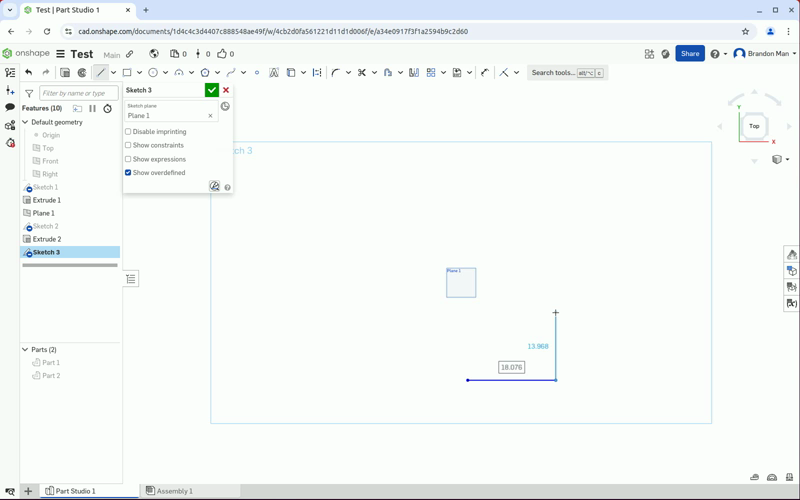
key_up(shift)
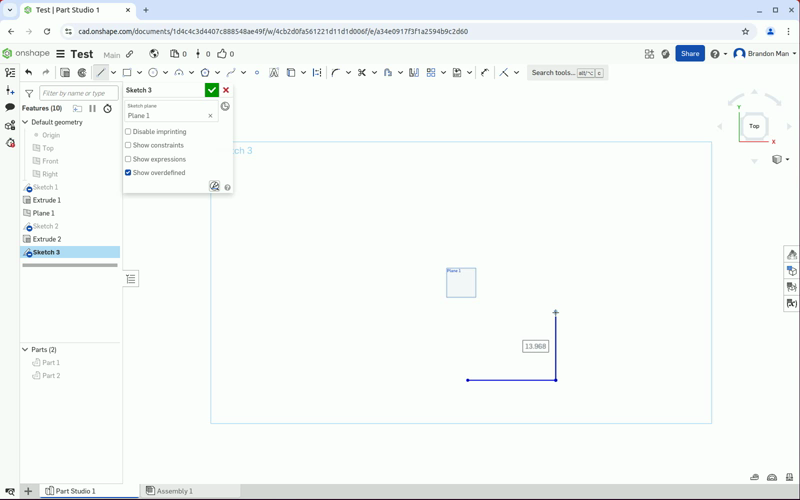
key_down(shift)
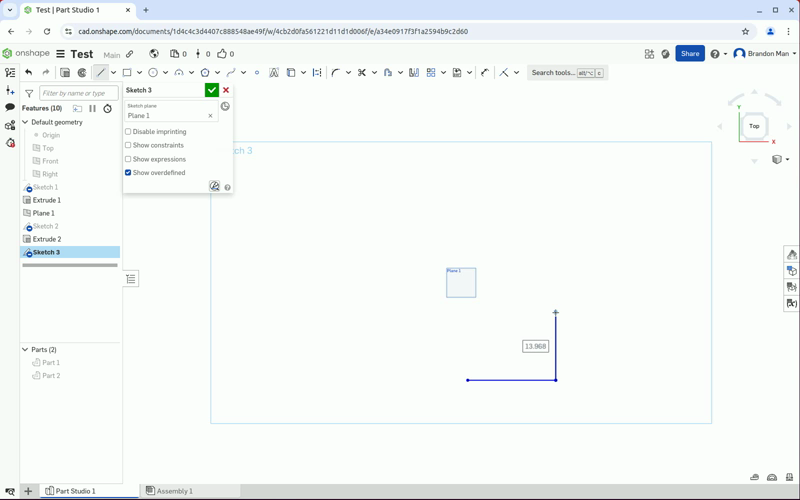
mouse_move(467, 312)
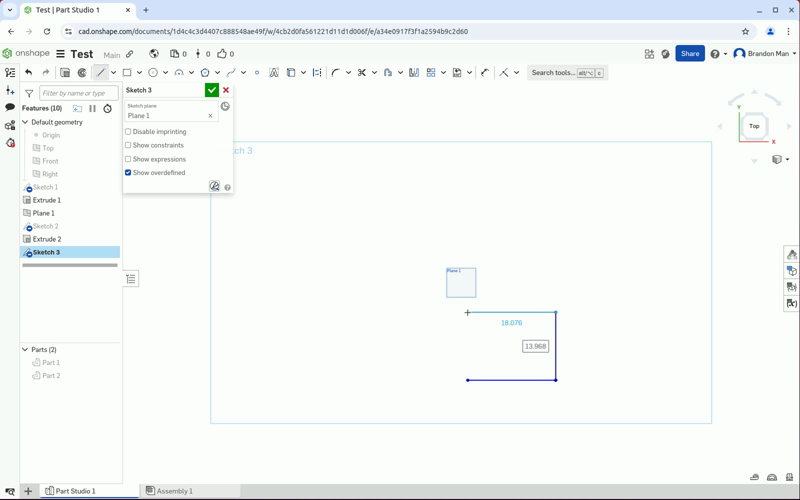
click(467, 312)
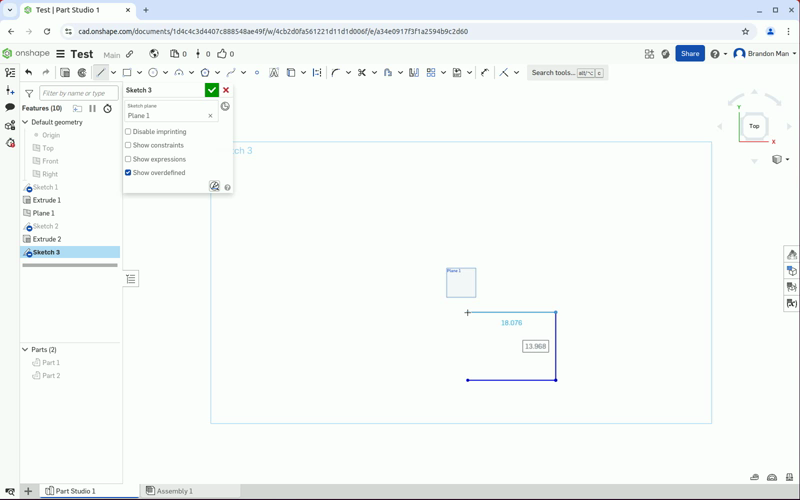
key_up(shift)
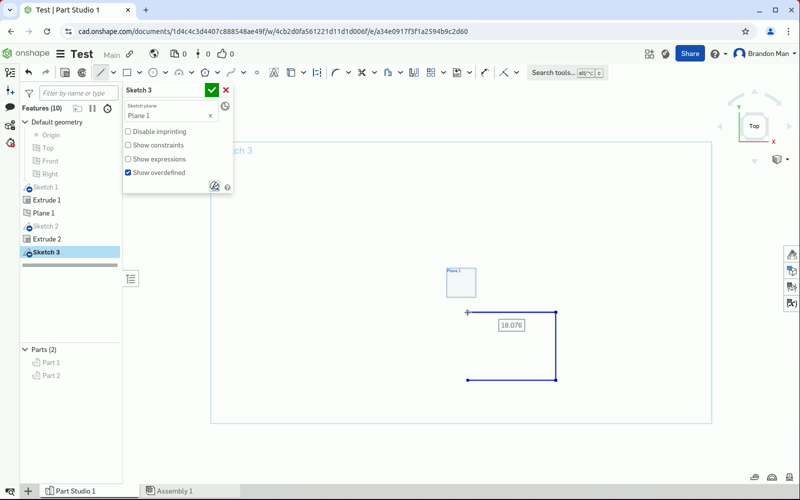
key_down(shift)
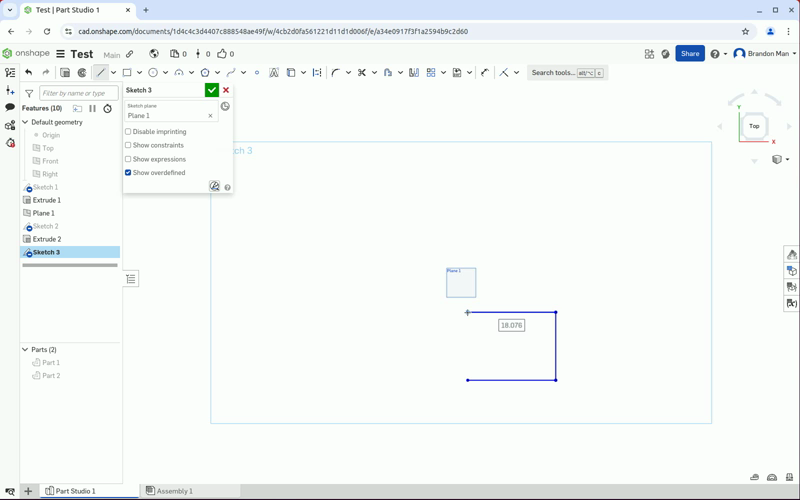
mouse_move(467, 380)
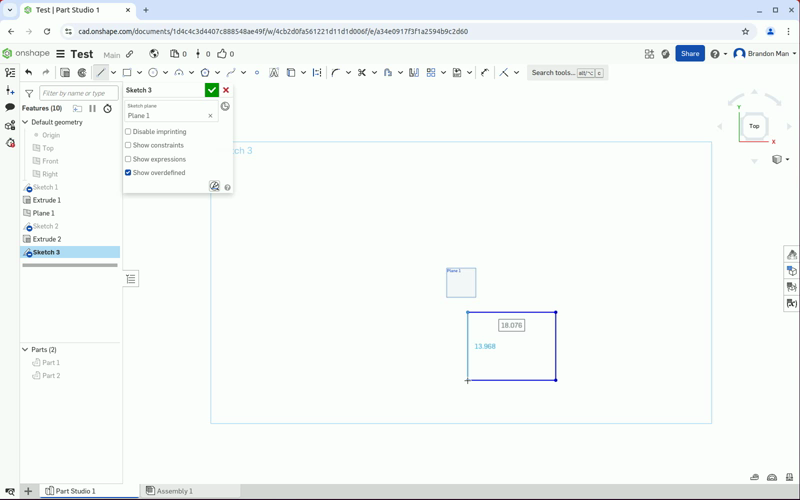
key_up(shift)
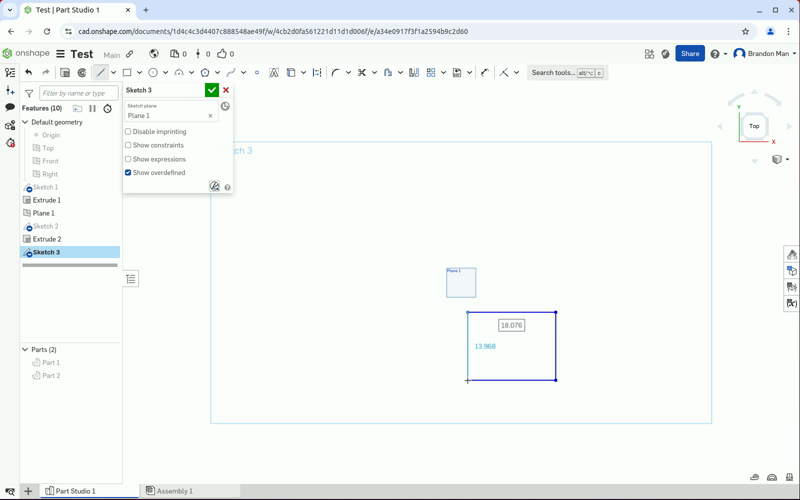
click(467, 380)
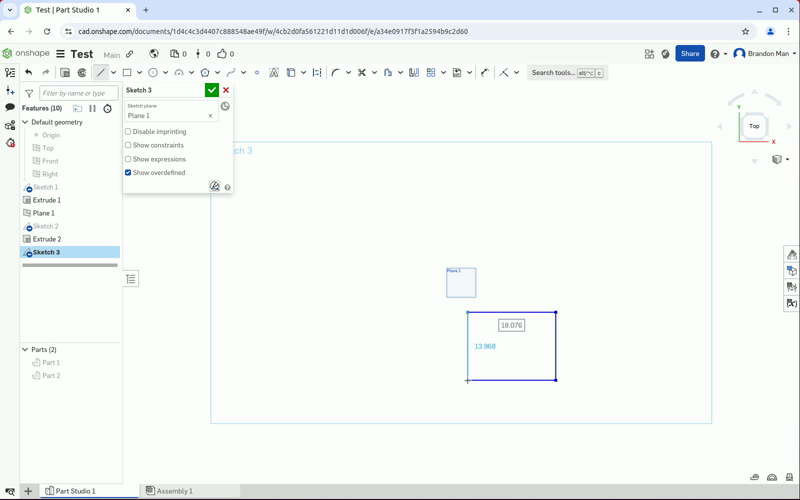
key(esc)
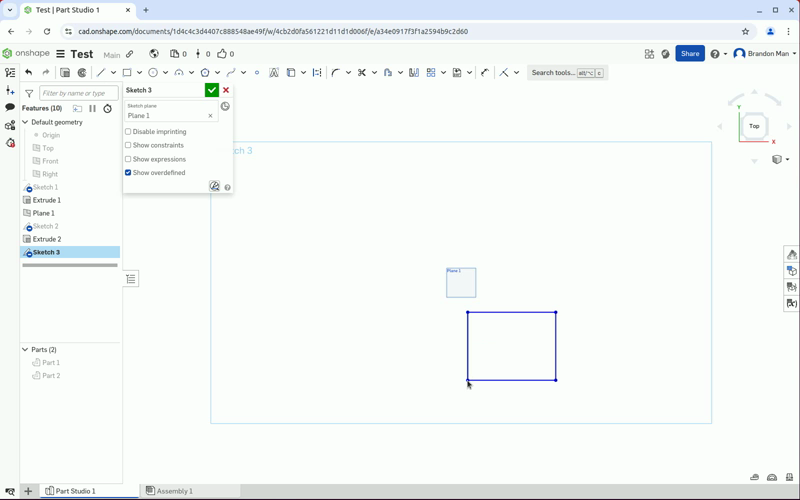
mouse_move(488, 356)
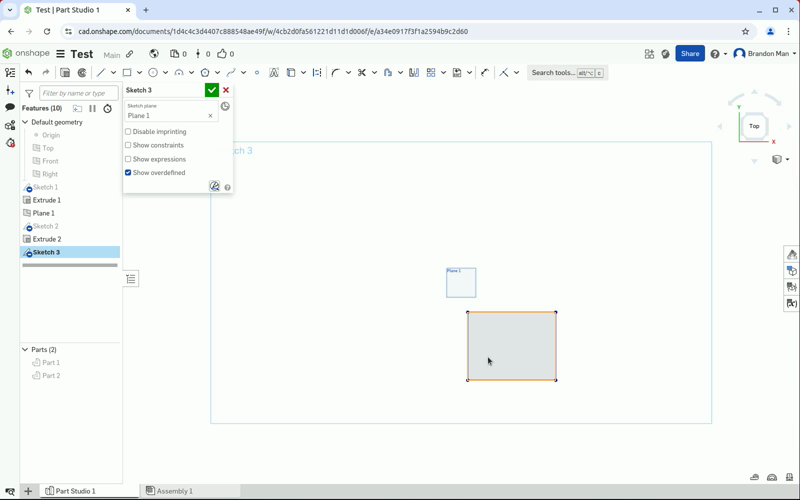
click(488, 356)
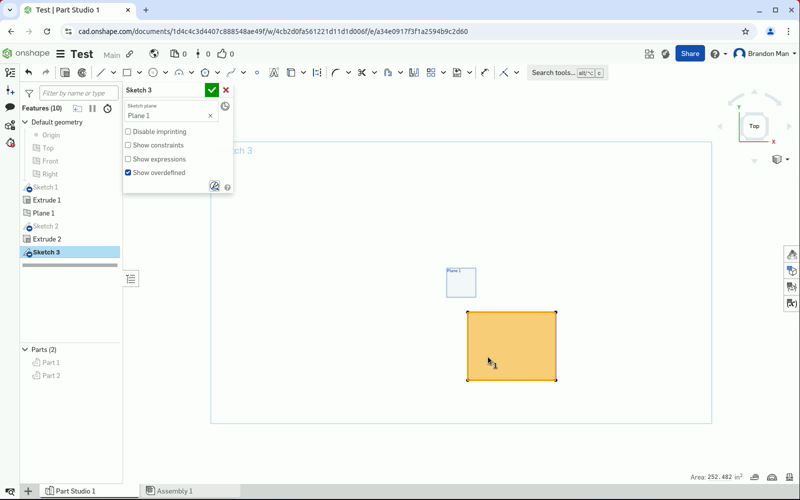
mouse_move(73, 352)
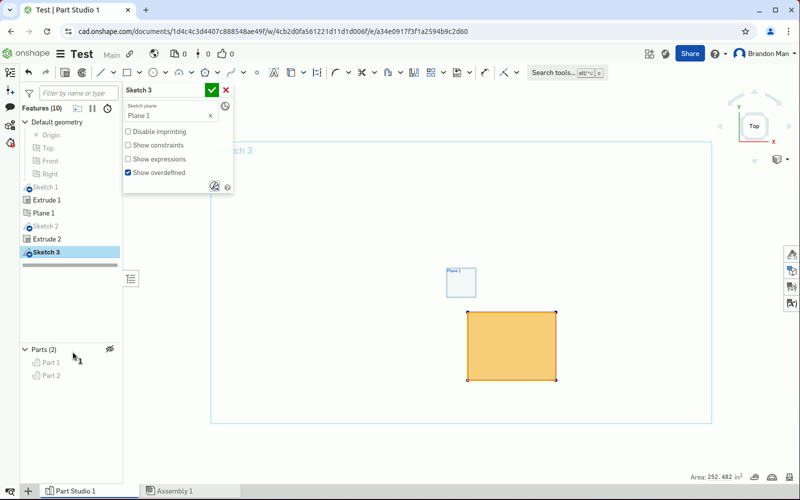
key(shift+y)
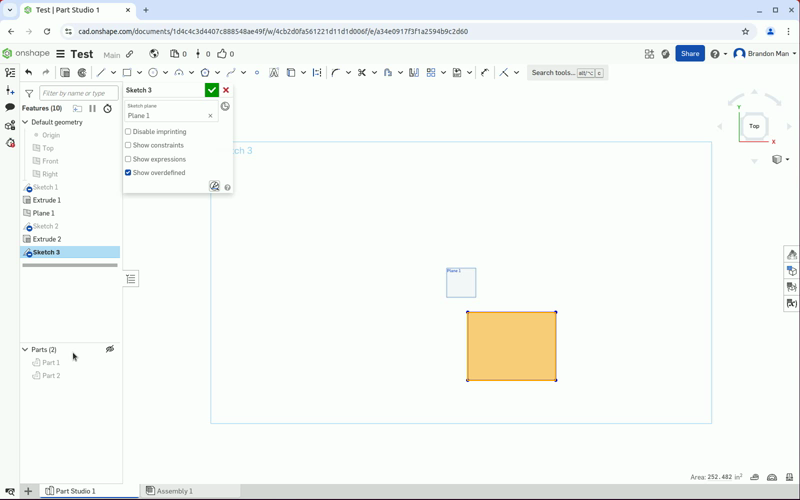
key(shift+e)
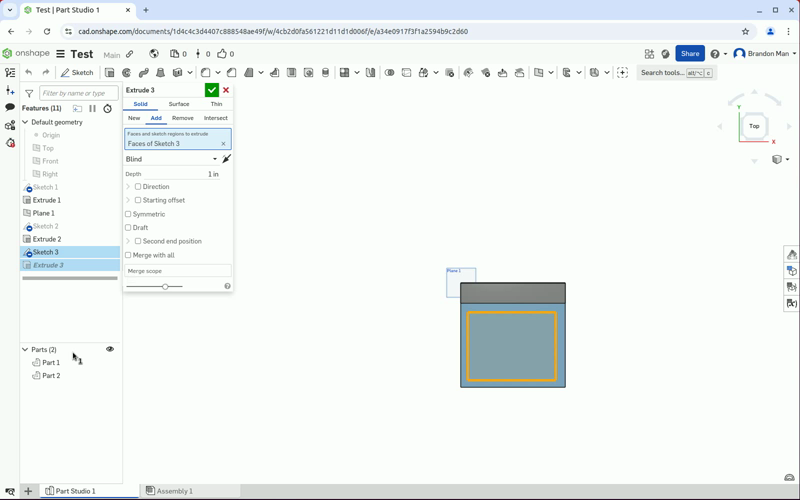
mouse_move(143, 106)
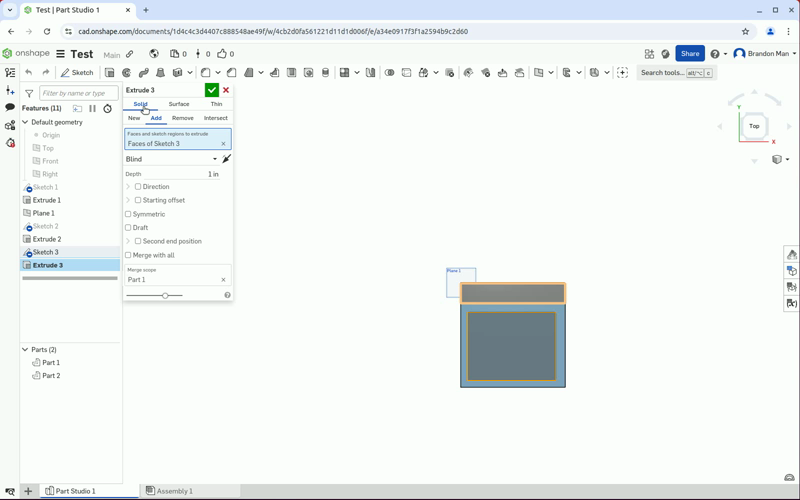
click(143, 106)
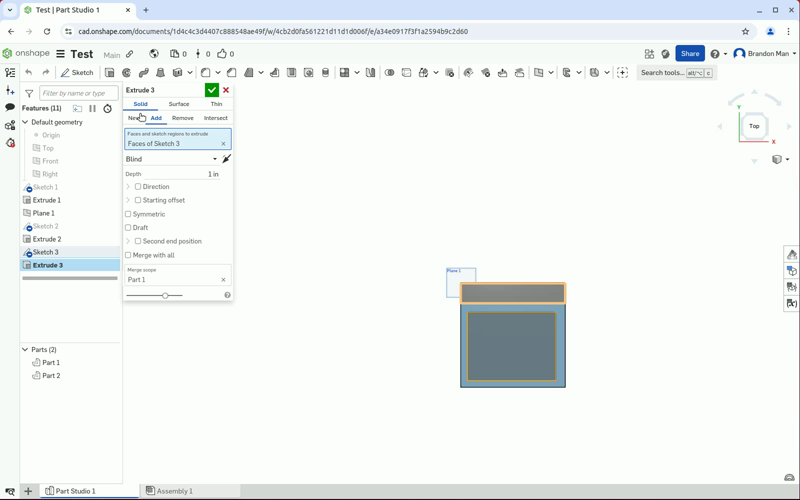
mouse_move(137, 120)
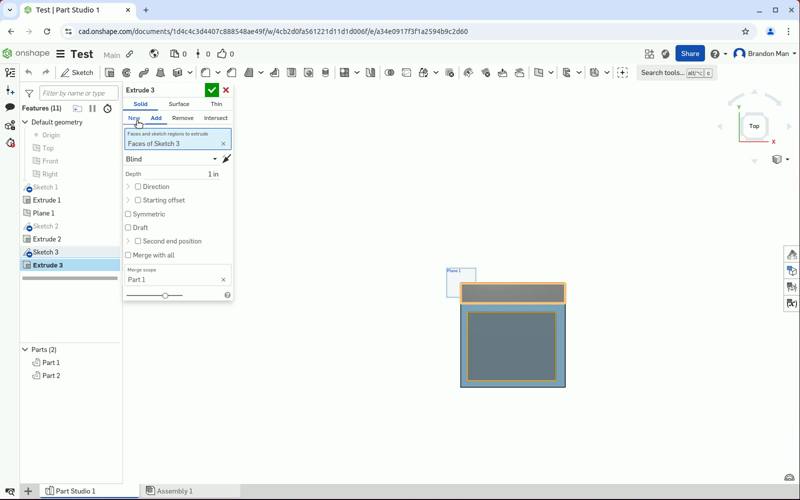
click(137, 120)
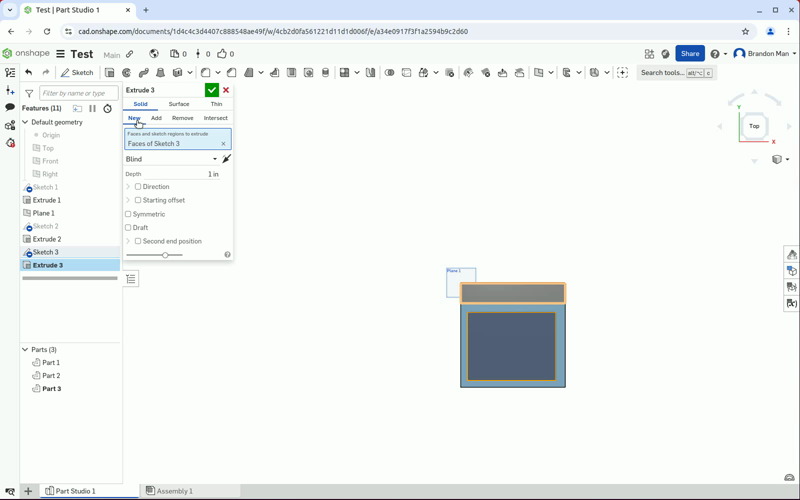
key(tab, 4)
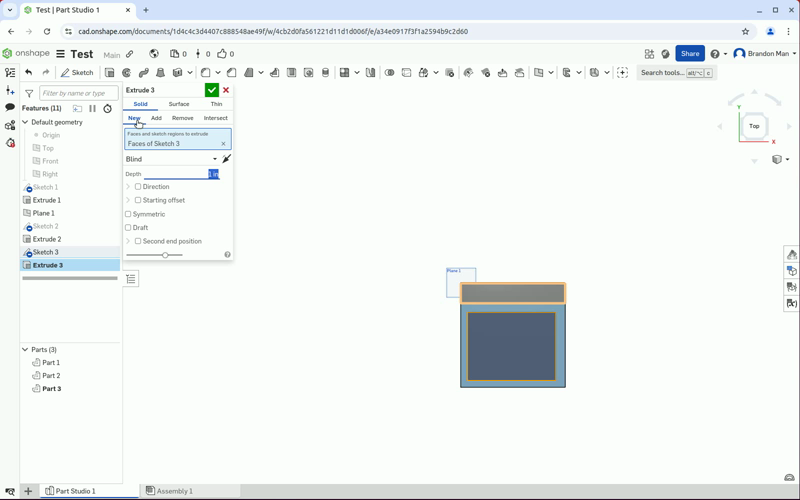
text(0.722)
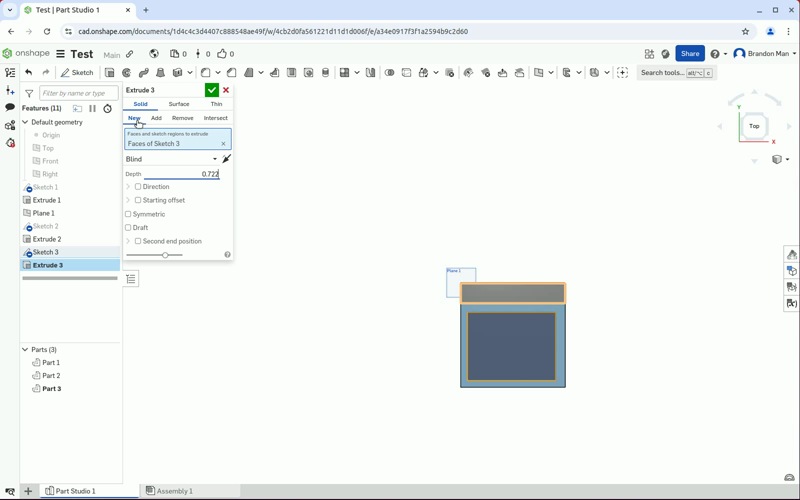
key(enter)
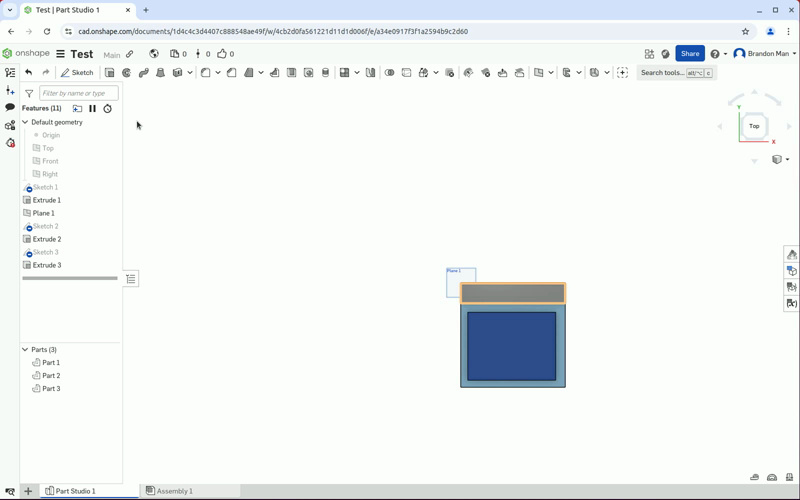
key(shift+h)
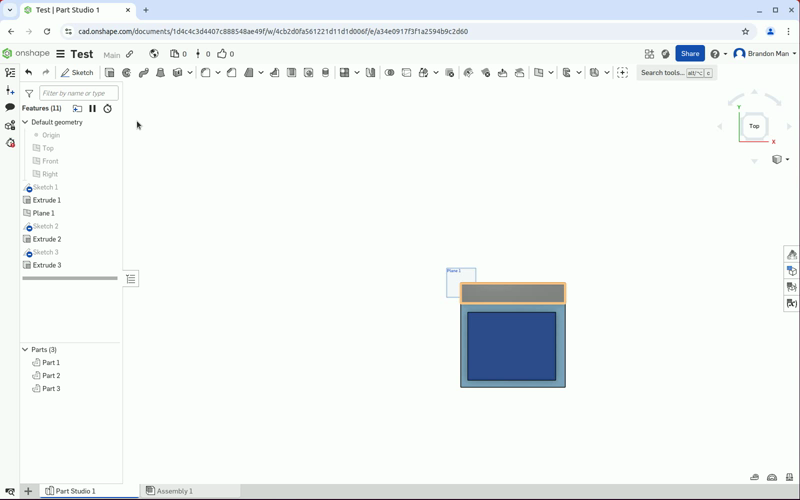
key(shift+h)
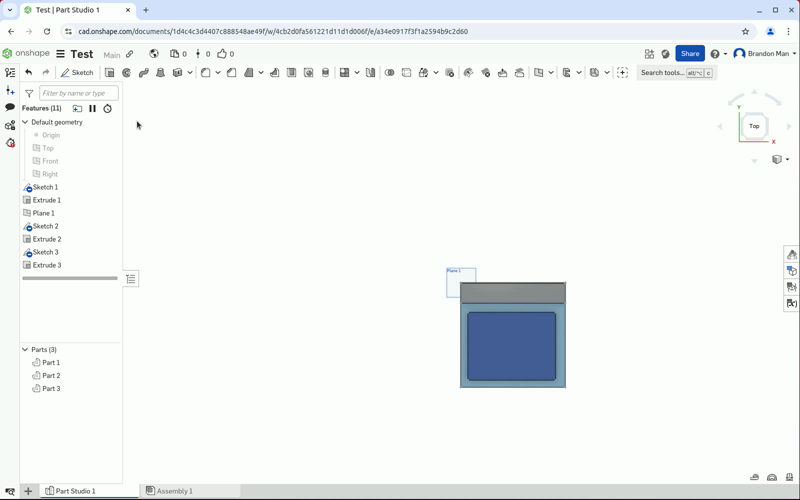
key(shift+7)
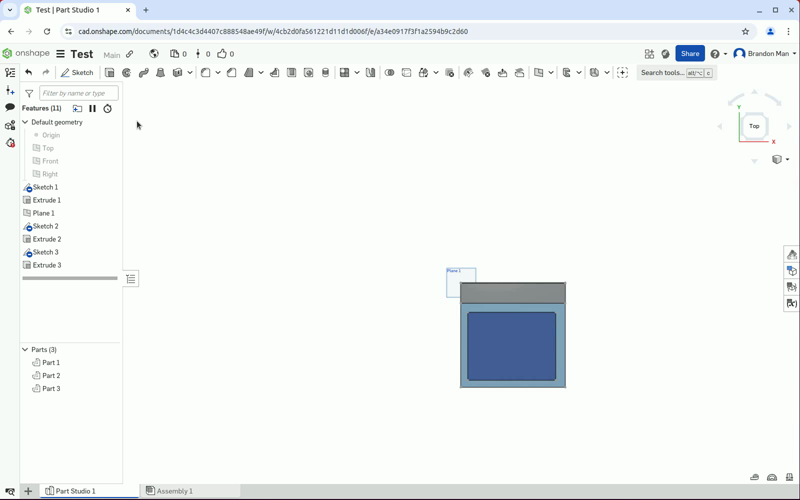
key(up, 3)
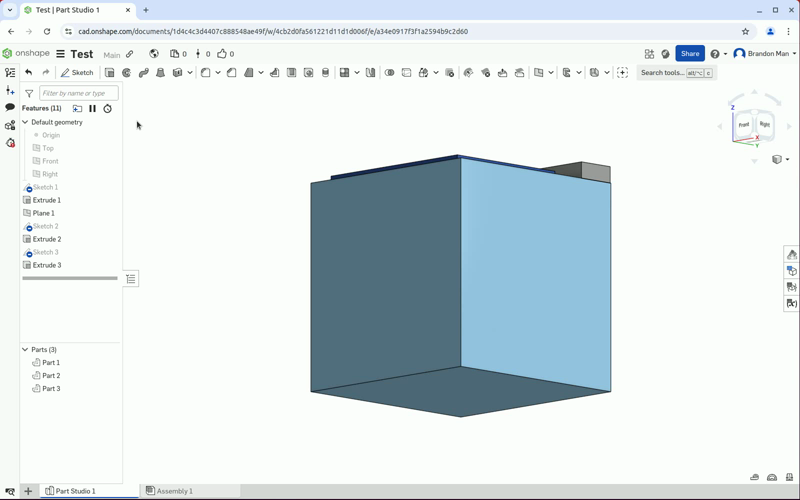
key(left, 3)
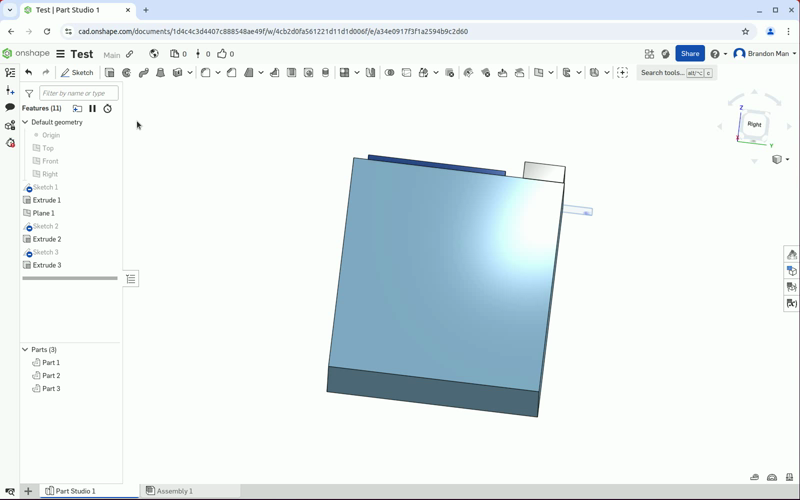
key(right, 3)
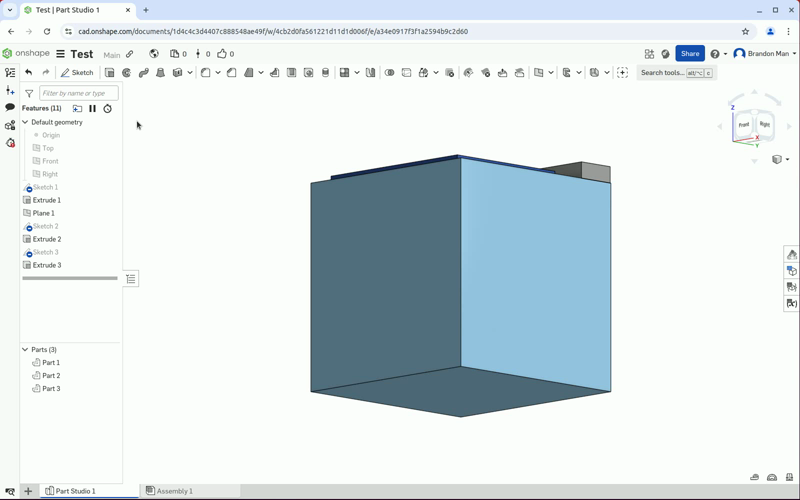
key(down, 3)
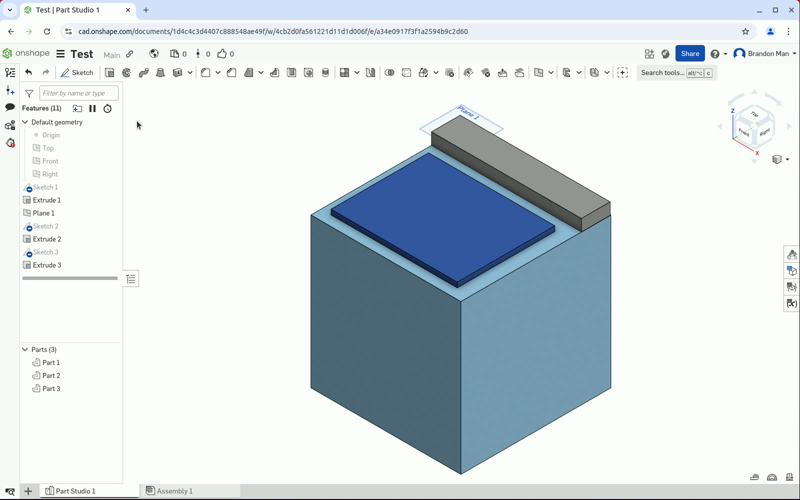
mouse_move(73, 189)
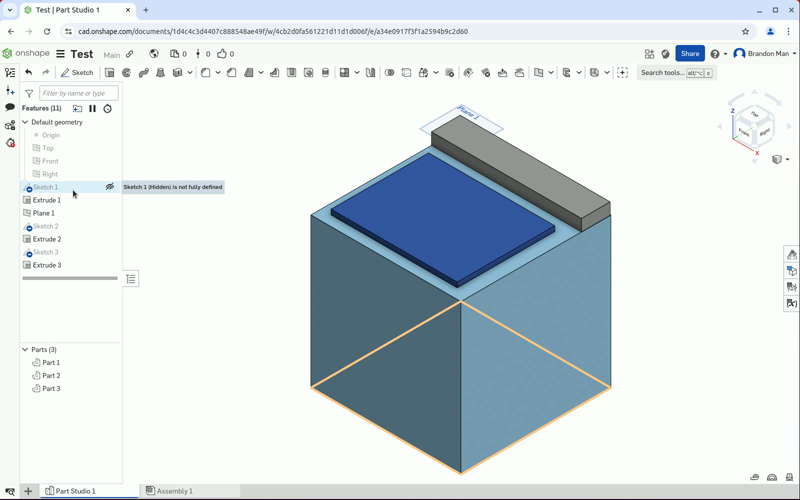
click(73, 189)